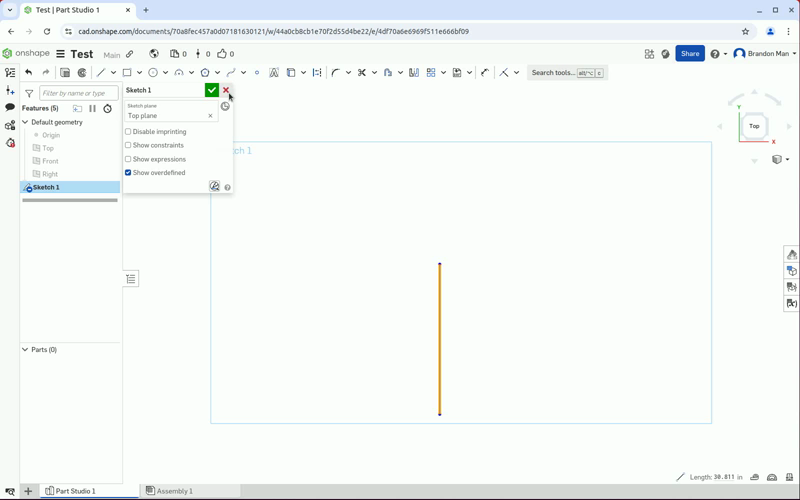
key(shift+h)
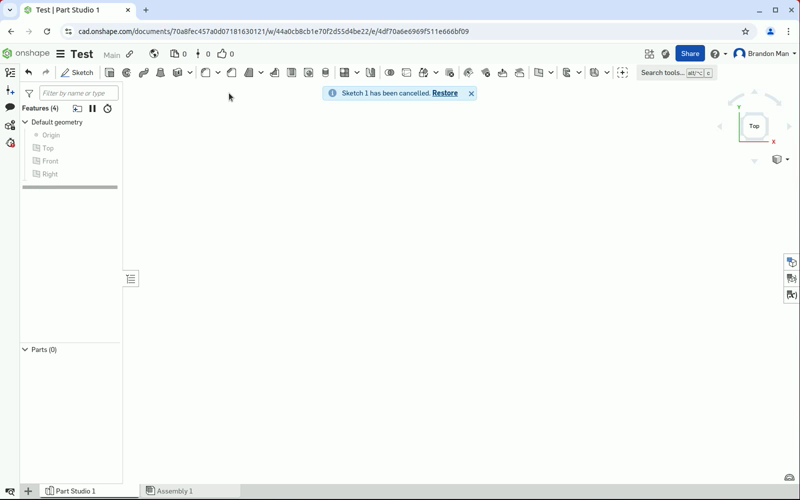
mouse_move(73, 352)
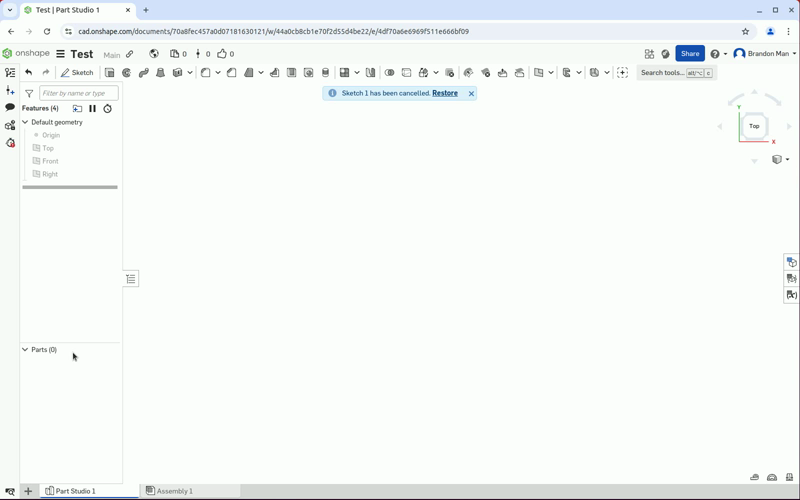
key(y)
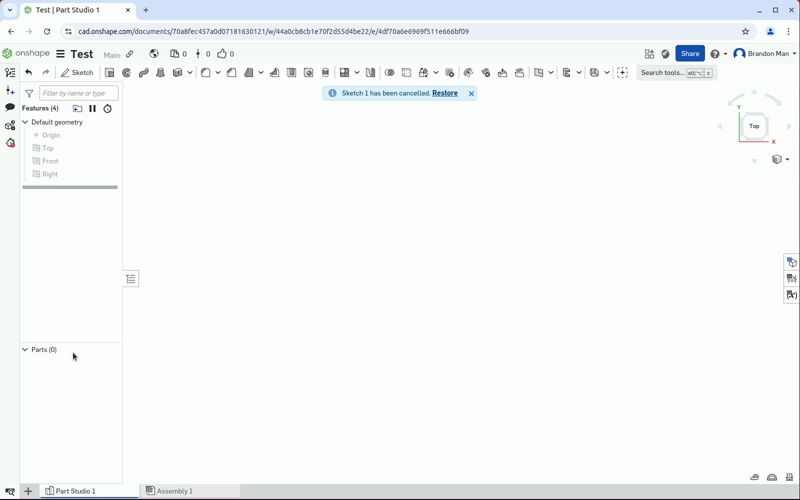
key(shift+p)
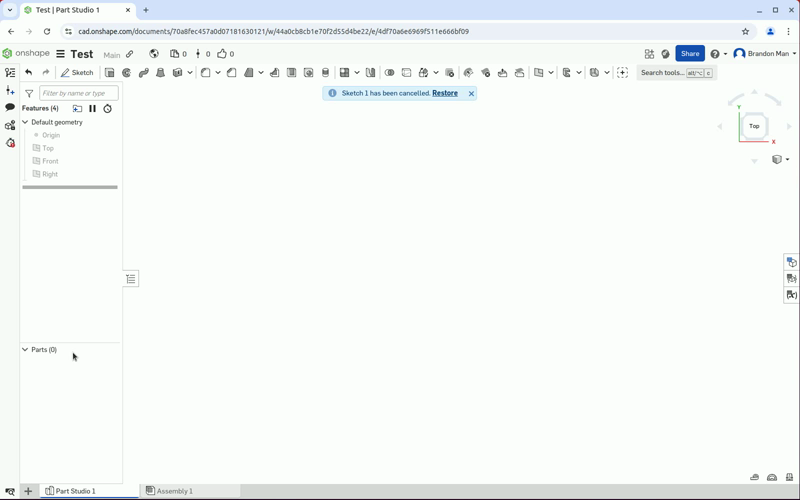
key(space)
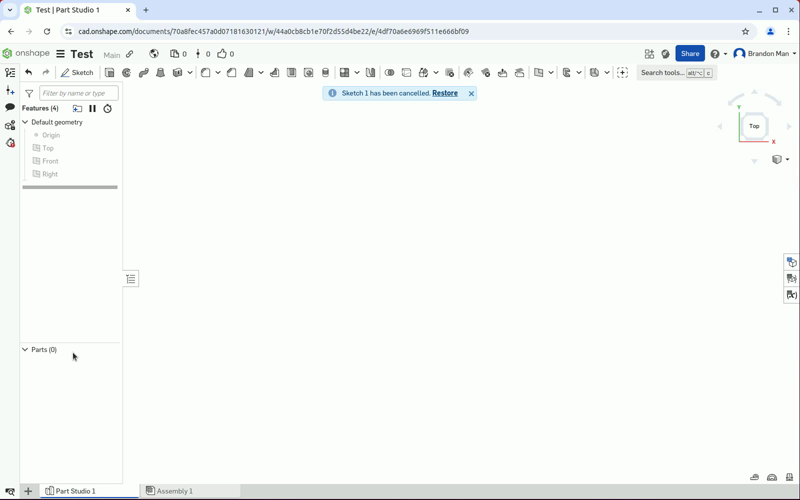
key_down(shift)
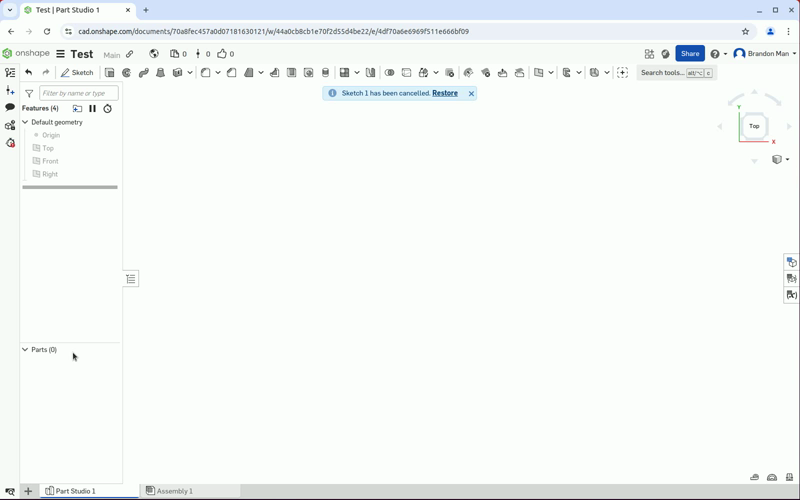
key(up)
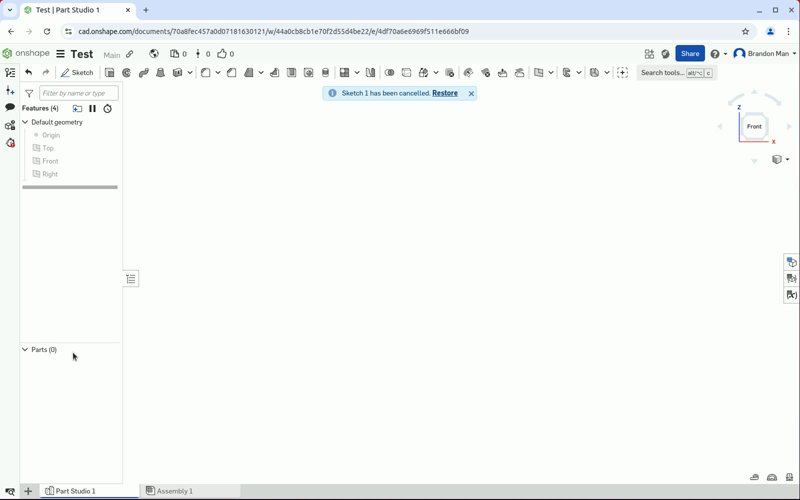
key_up(shift)
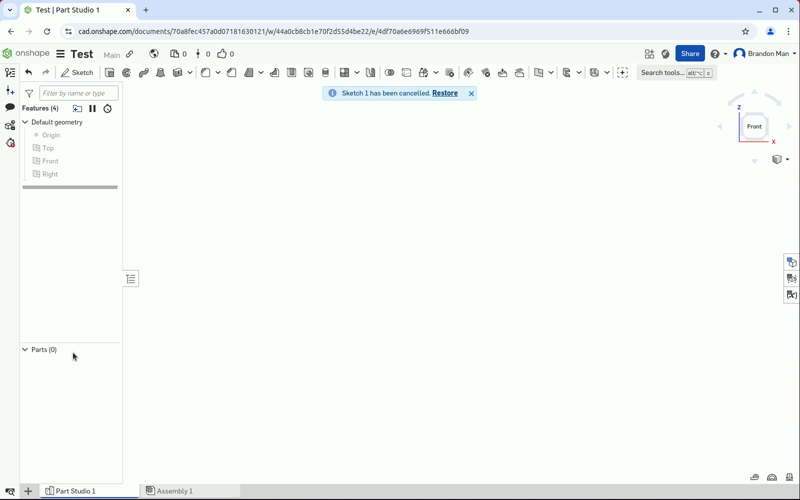
mouse_move(73, 352)
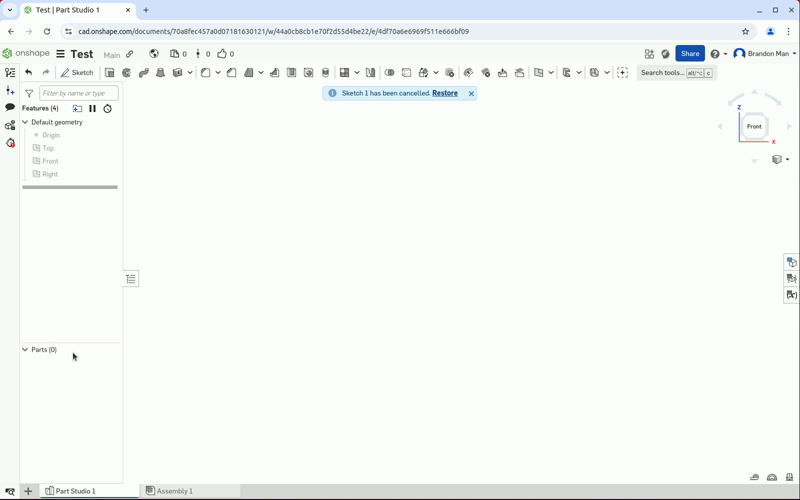
key(shift+y)
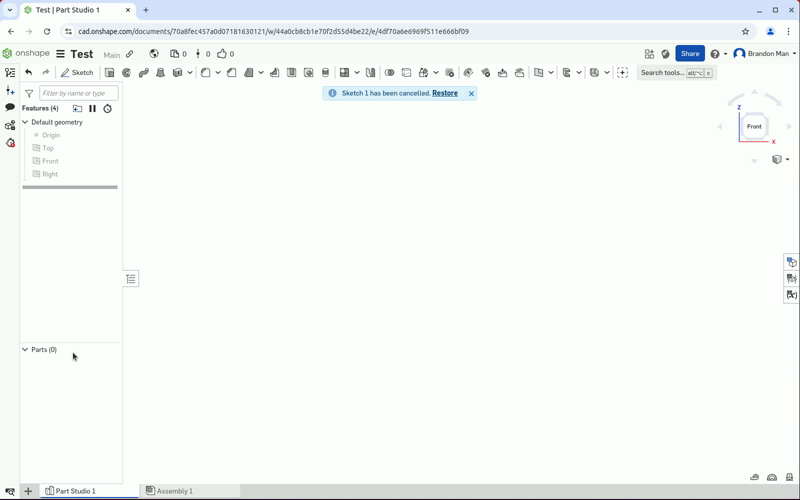
key(shift+s)
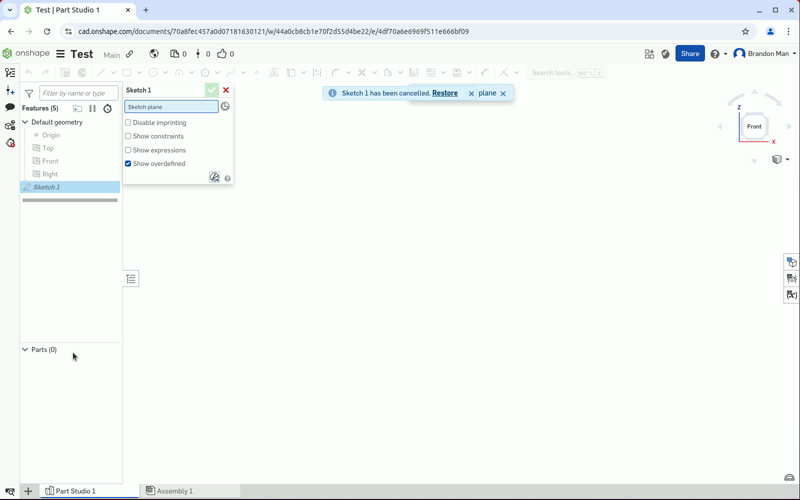
mouse_move(73, 163)
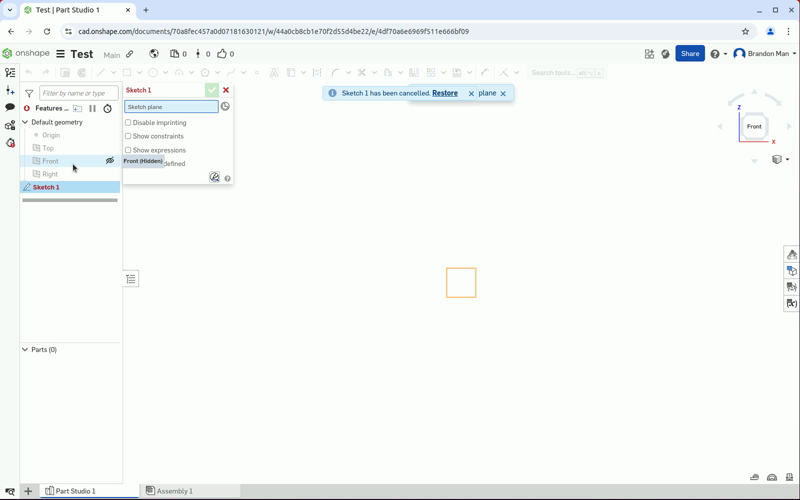
click(73, 163)
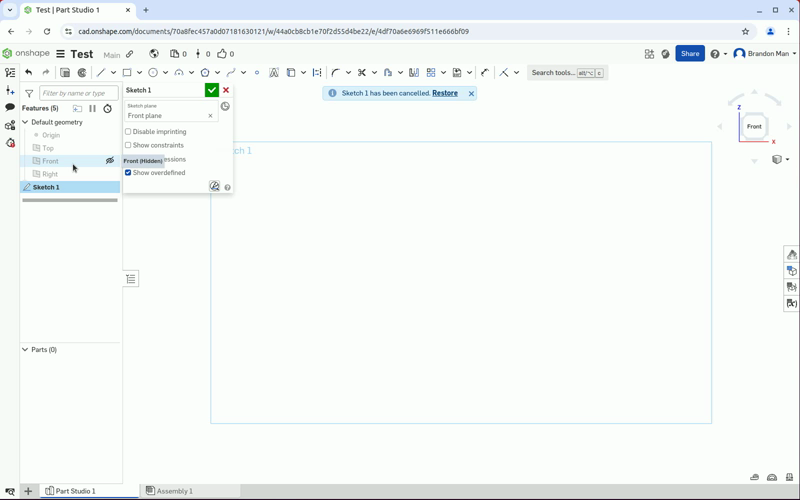
mouse_move(73, 352)
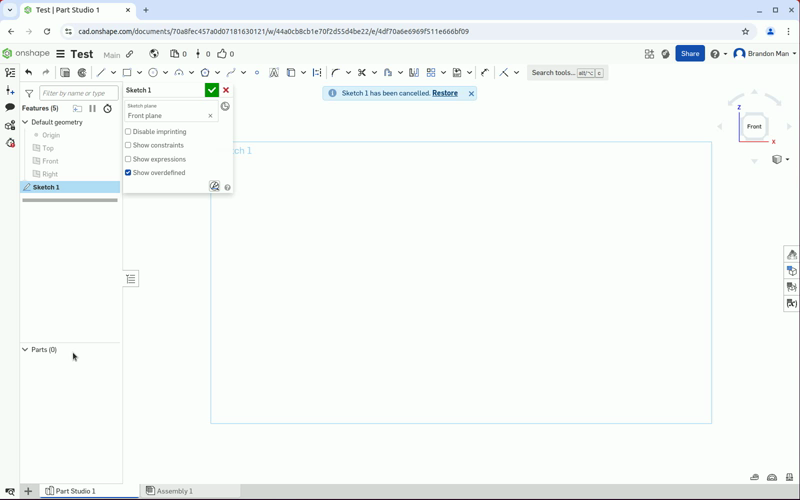
key(y)
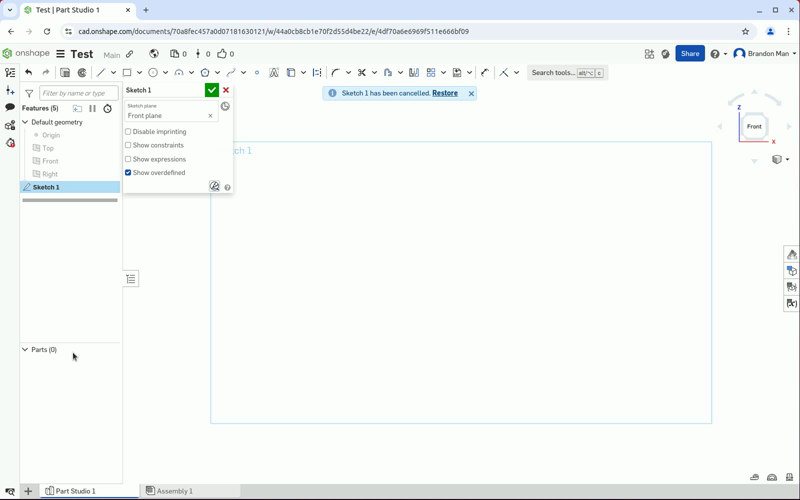
key(l)
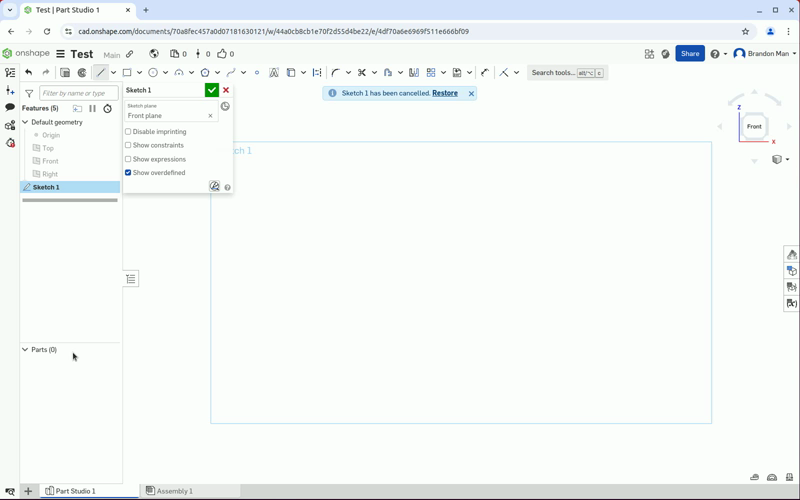
key_down(shift)
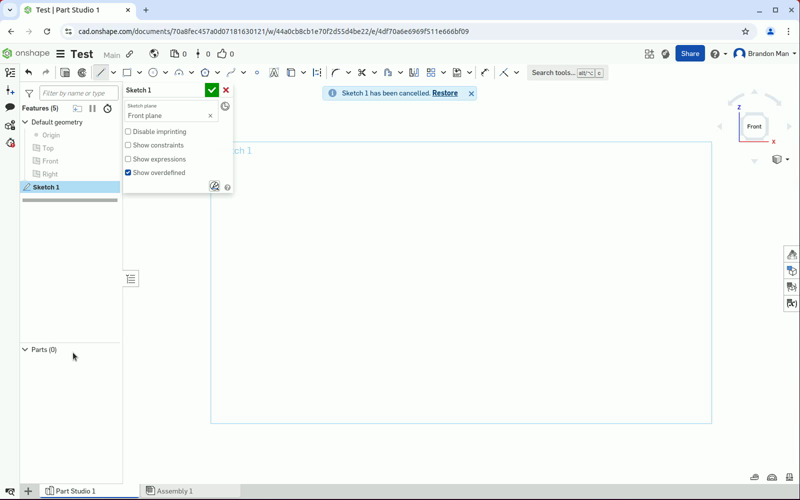
mouse_move(404, 332)
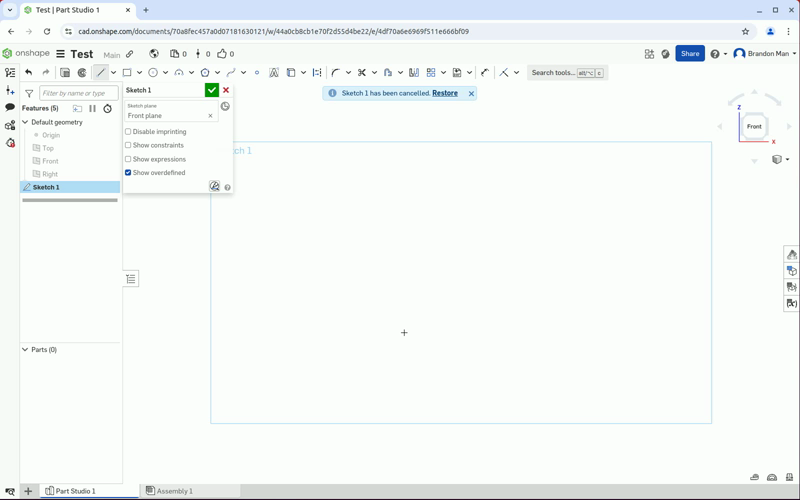
click(404, 332)
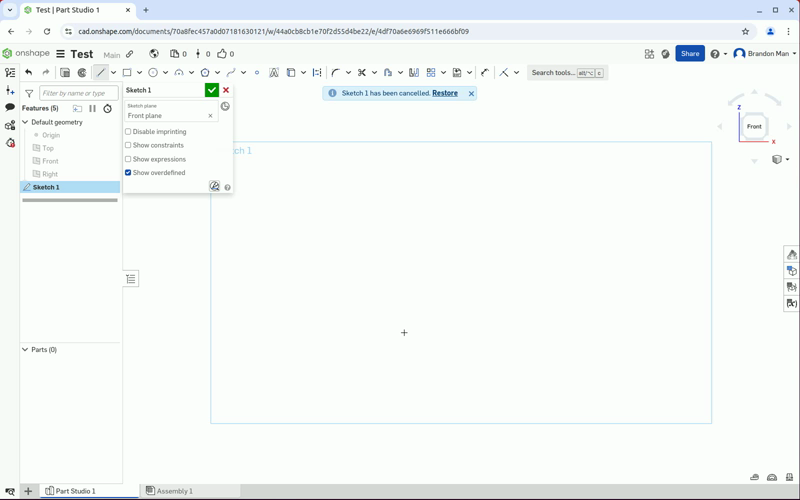
key_up(shift)
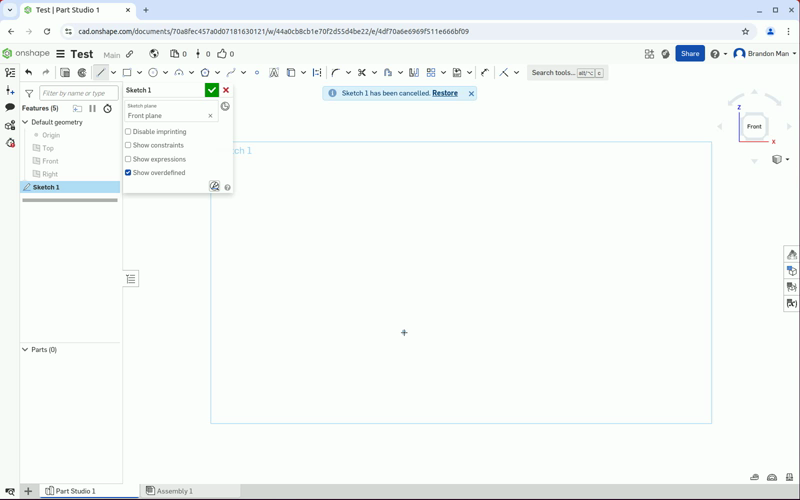
key_down(shift)
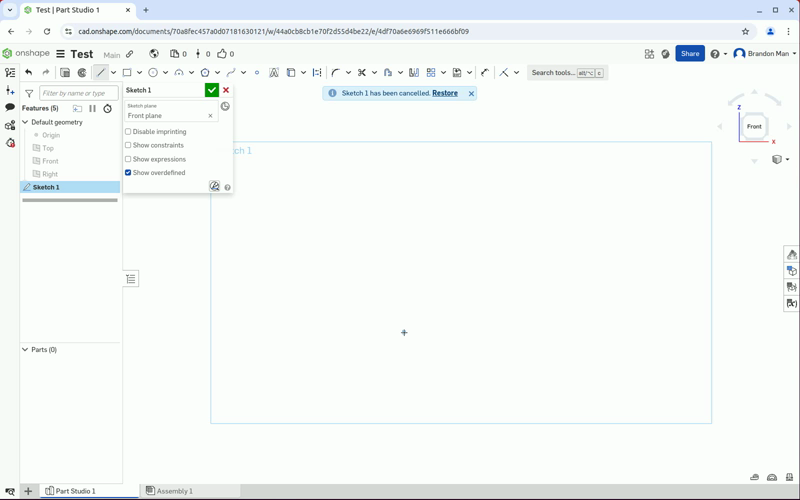
mouse_move(516, 332)
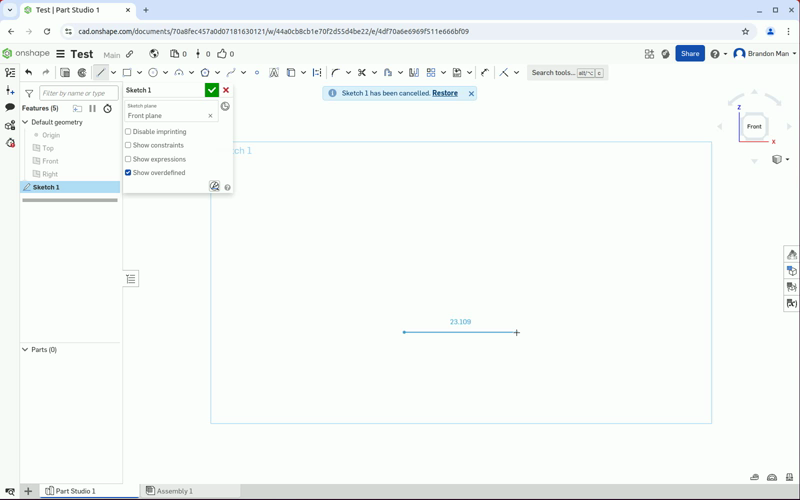
click(516, 332)
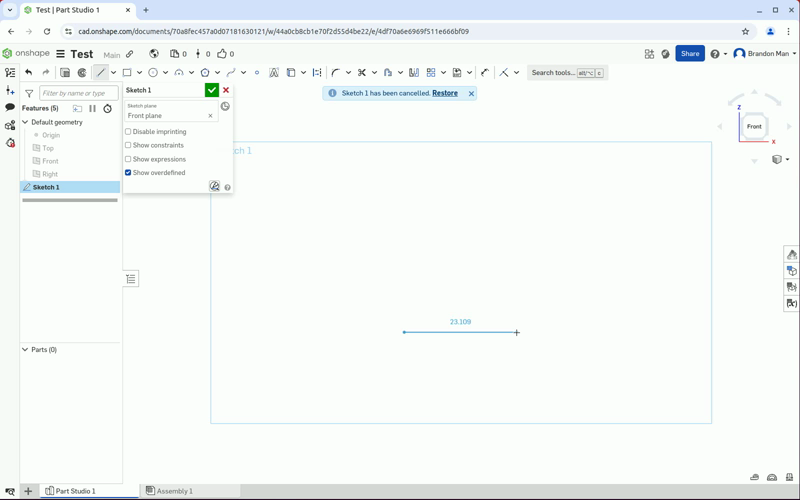
key_up(shift)
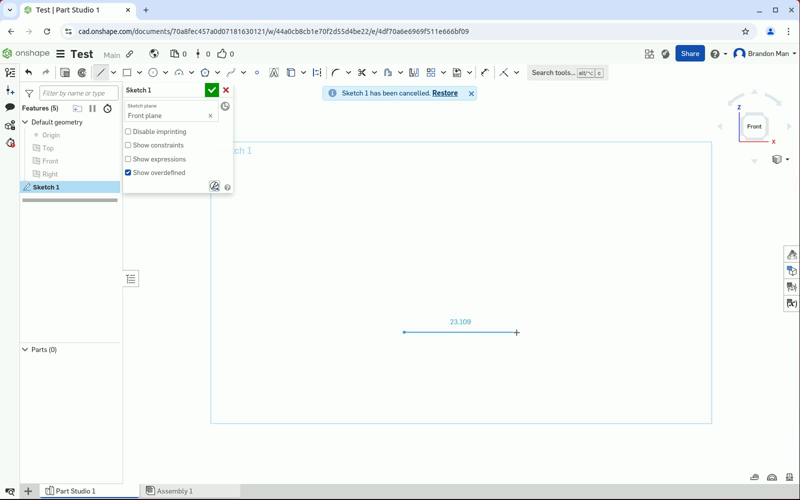
key_down(shift)
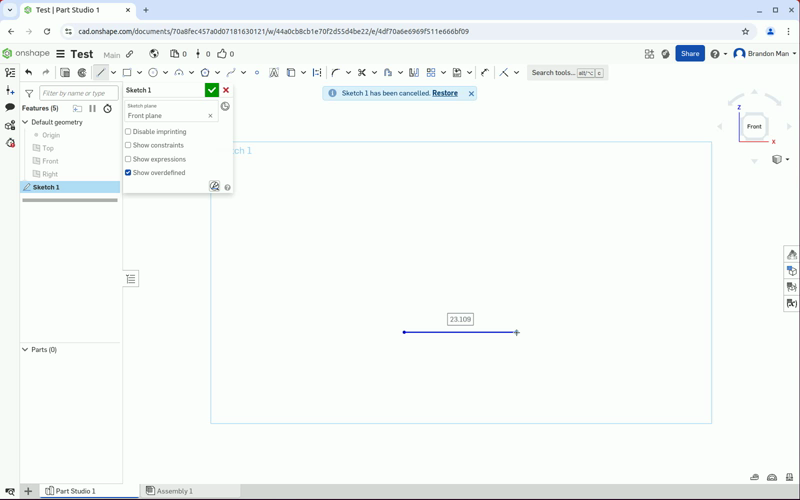
mouse_move(516, 219)
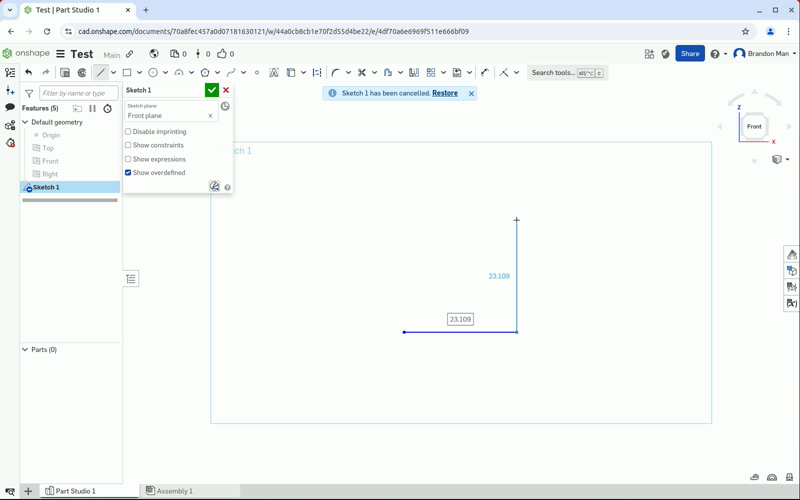
click(516, 219)
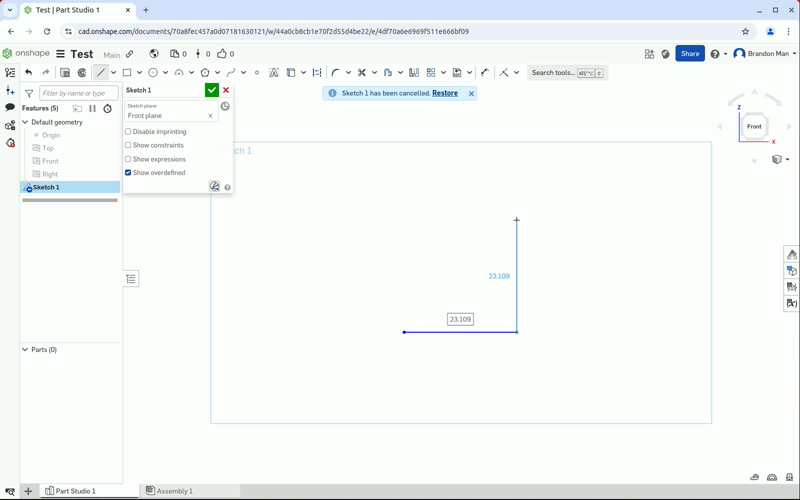
key_up(shift)
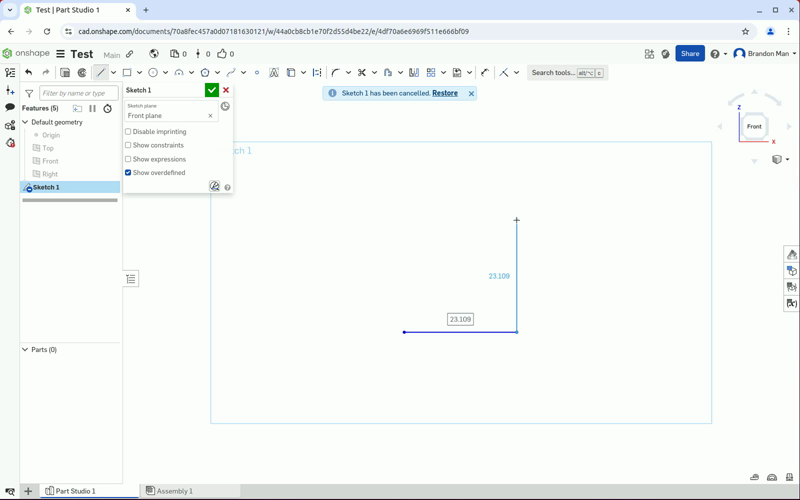
key_down(shift)
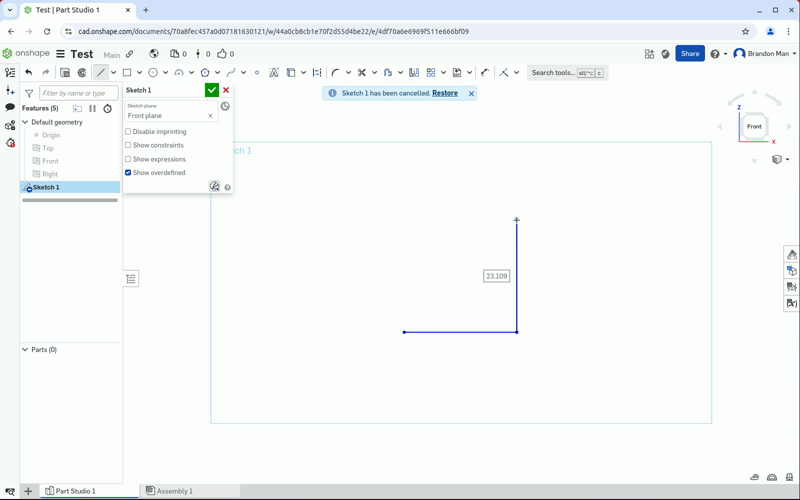
mouse_move(404, 219)
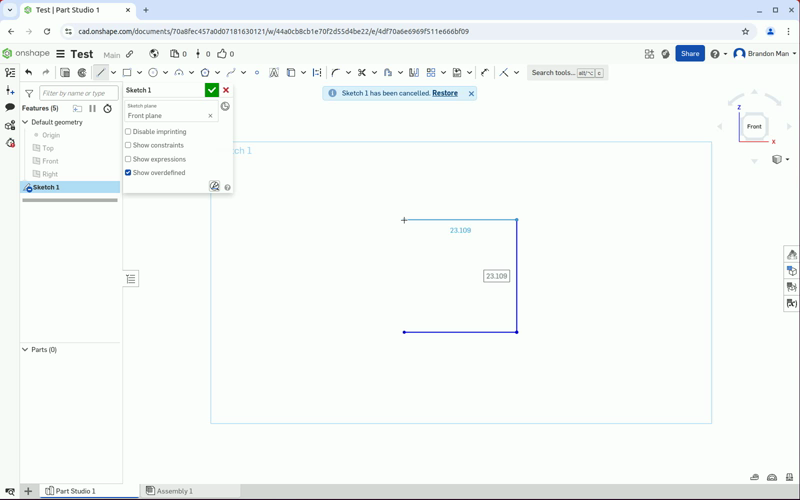
click(404, 219)
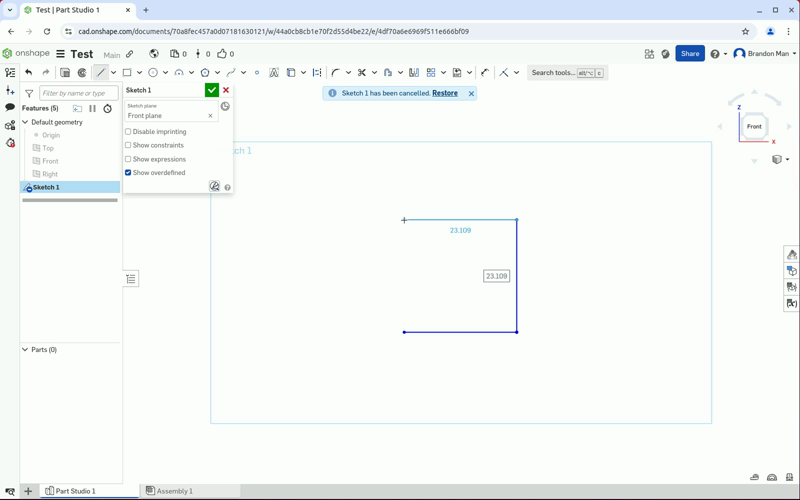
key_up(shift)
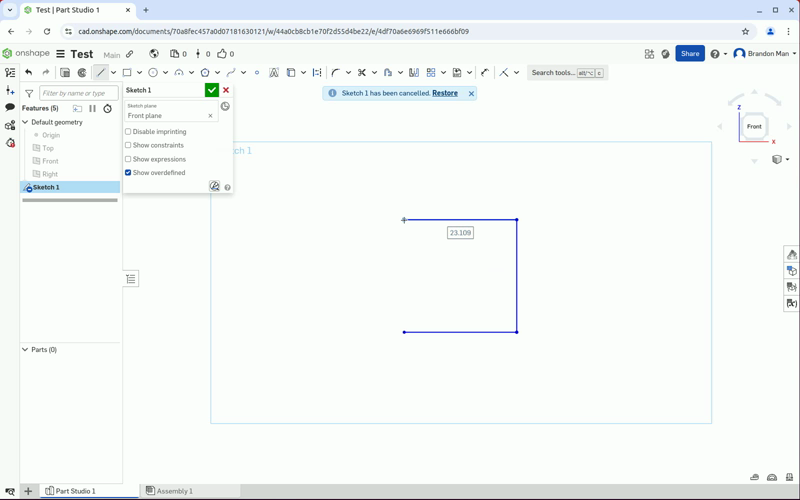
key_down(shift)
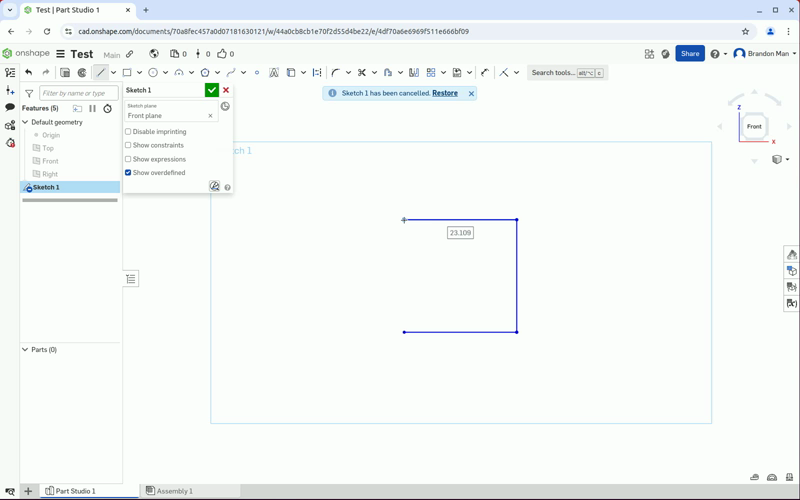
mouse_move(404, 332)
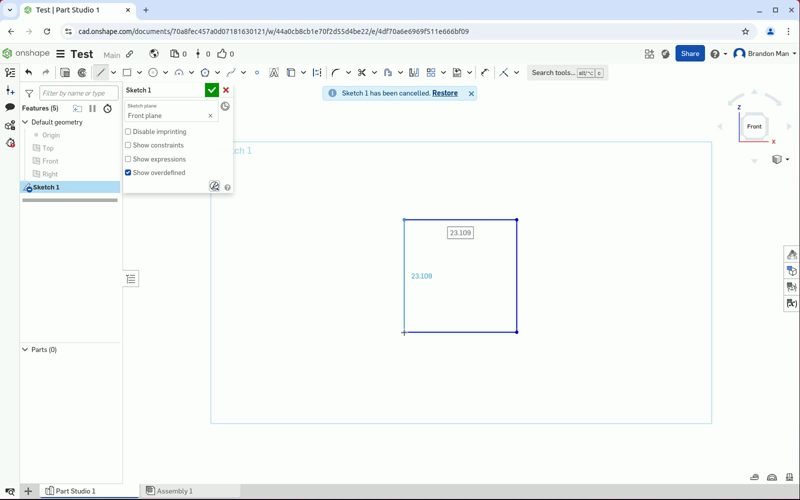
key_up(shift)
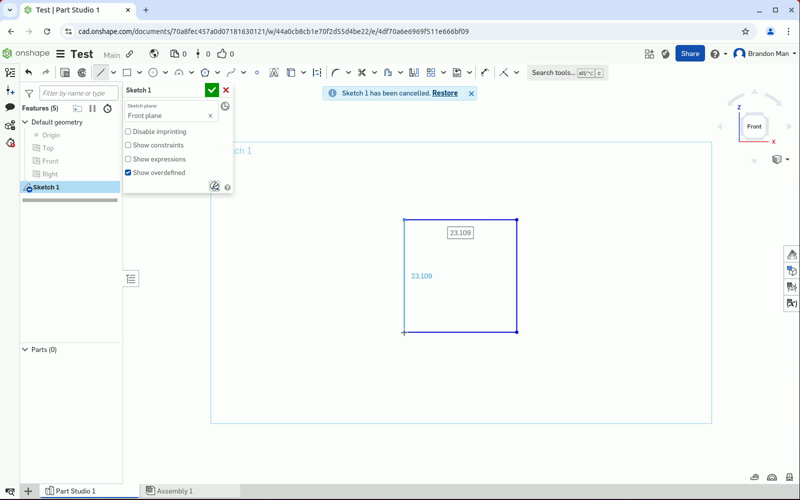
click(404, 332)
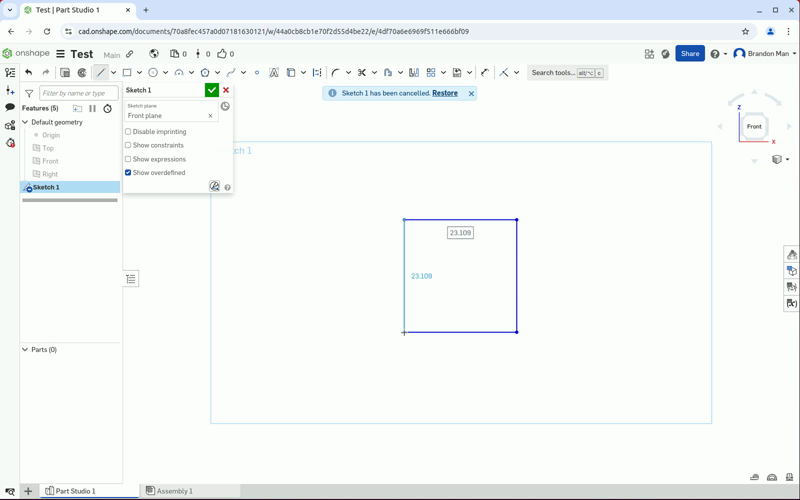
key(esc)
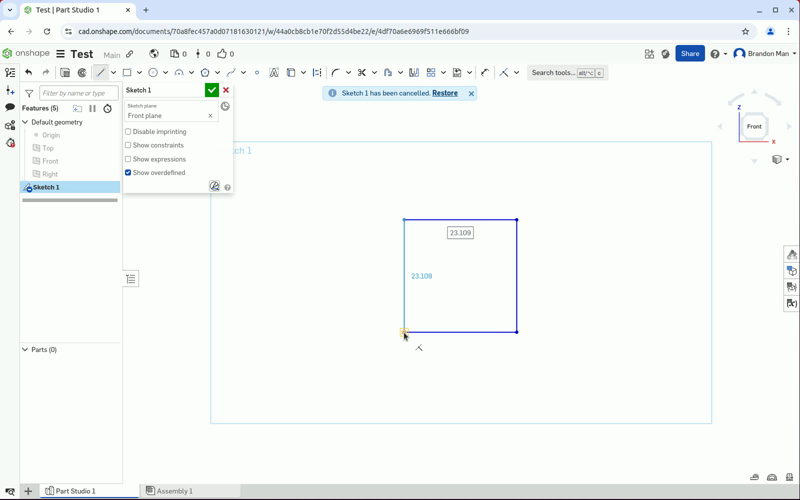
mouse_move(458, 322)
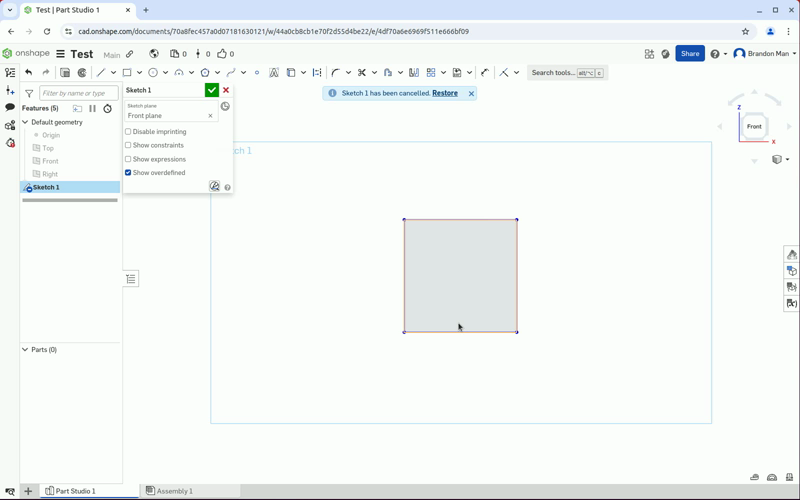
click(458, 322)
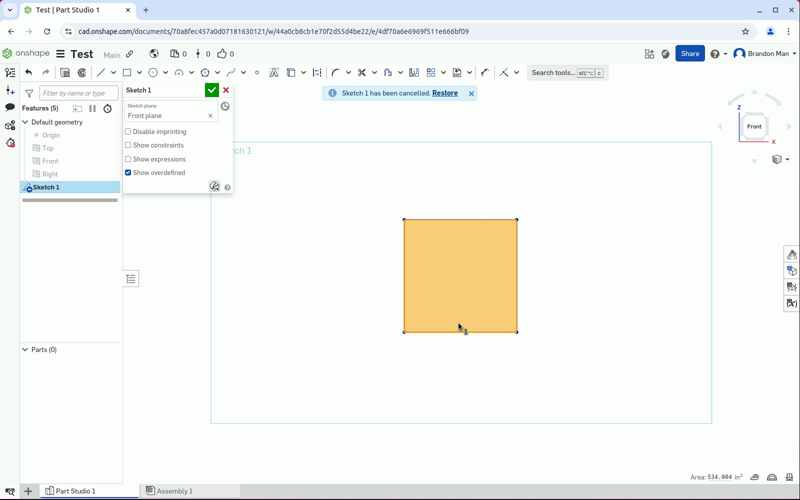
mouse_move(73, 352)
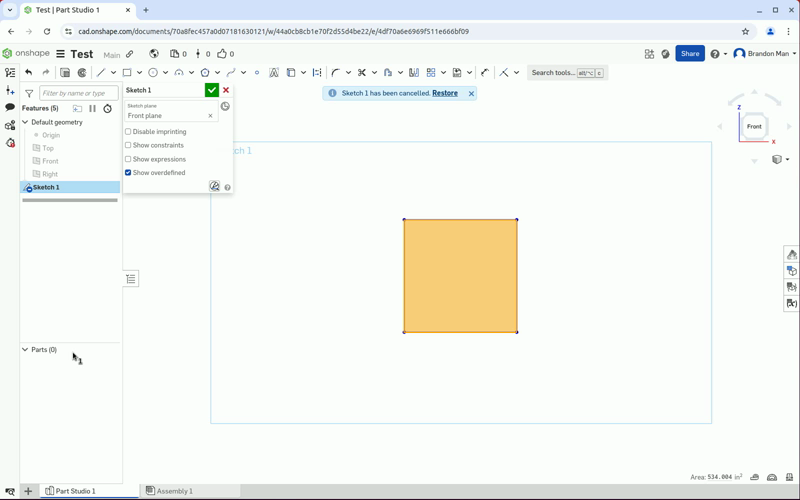
key(shift+y)
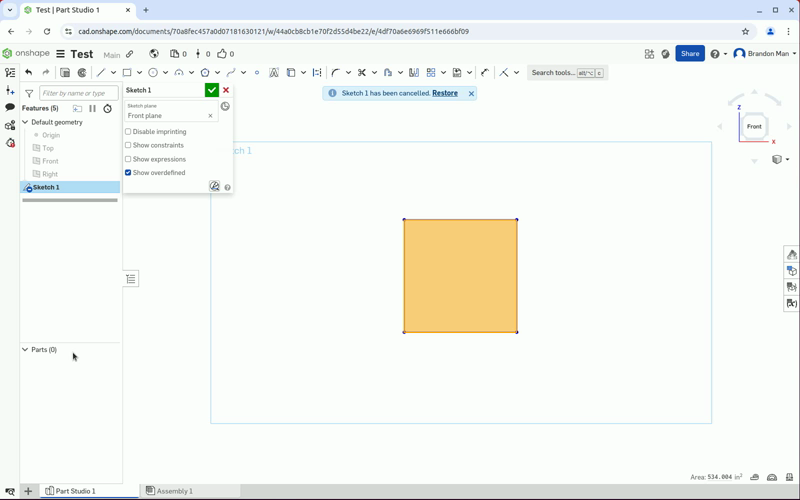
key(shift+e)
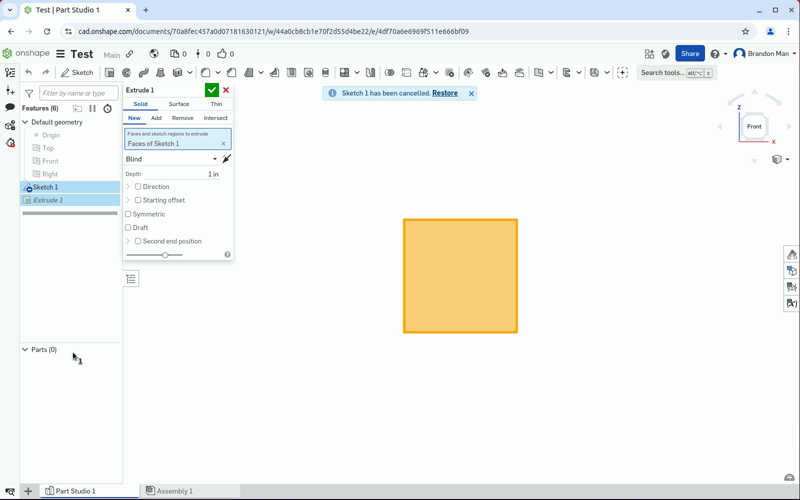
mouse_move(143, 106)
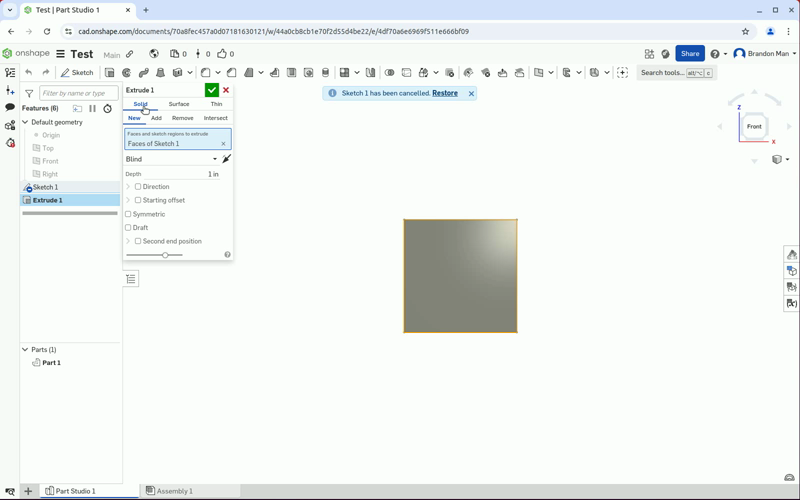
click(143, 106)
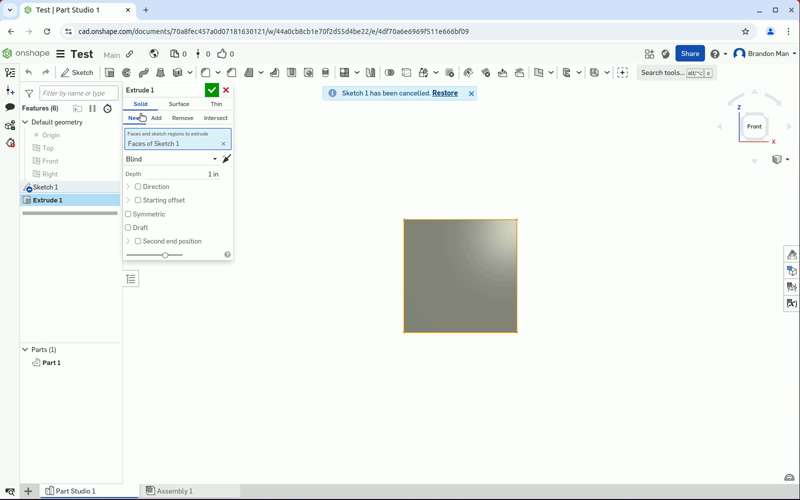
mouse_move(137, 120)
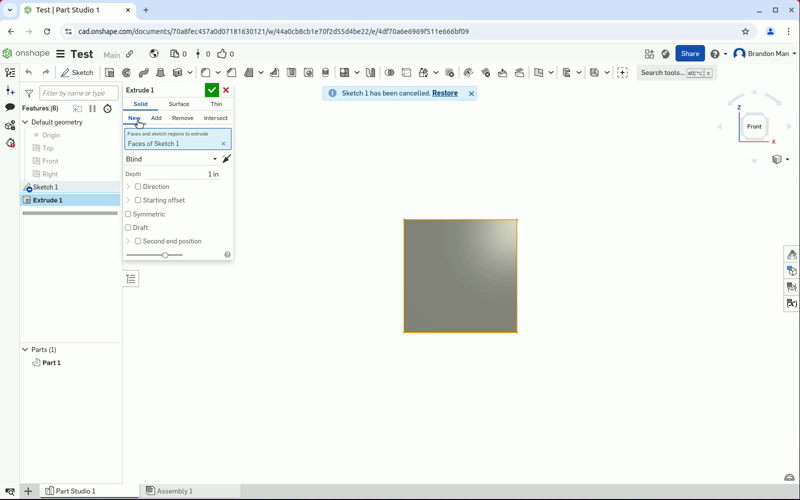
click(137, 120)
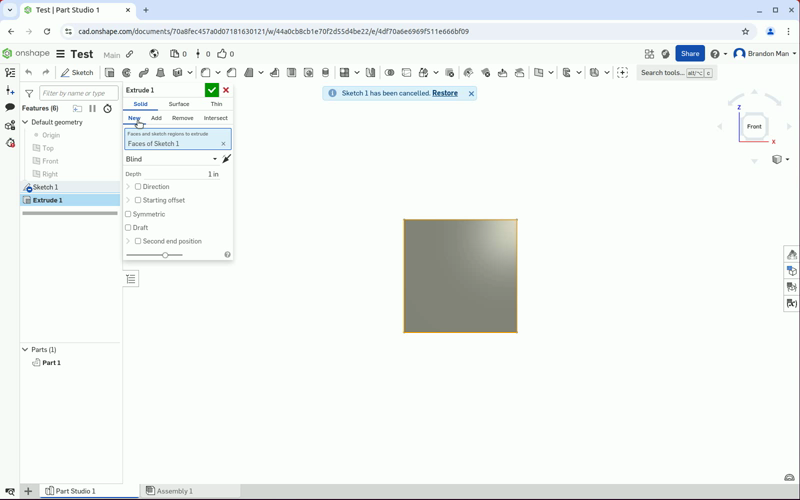
key(tab, 4)
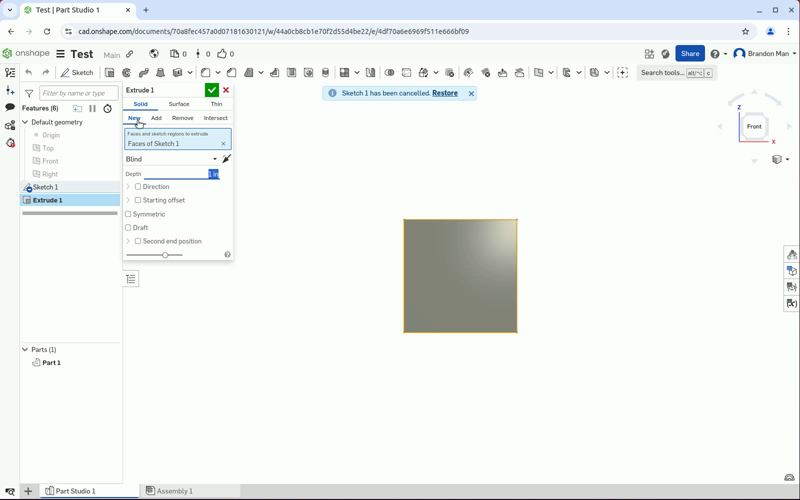
text(23.108)
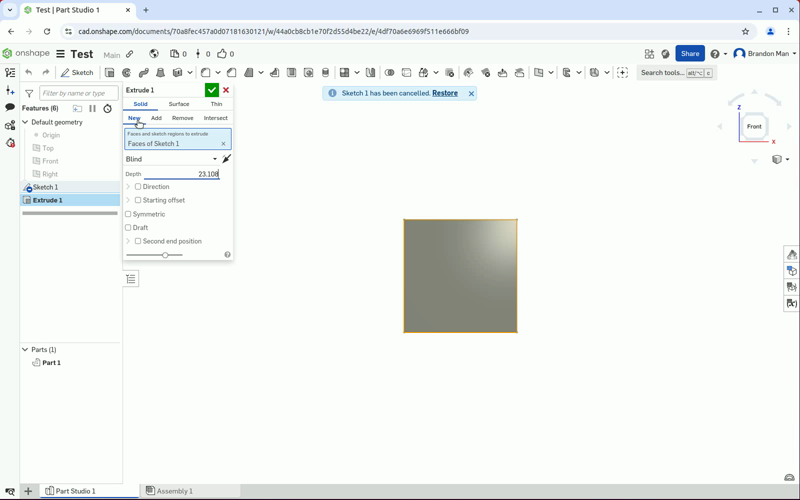
key(enter)
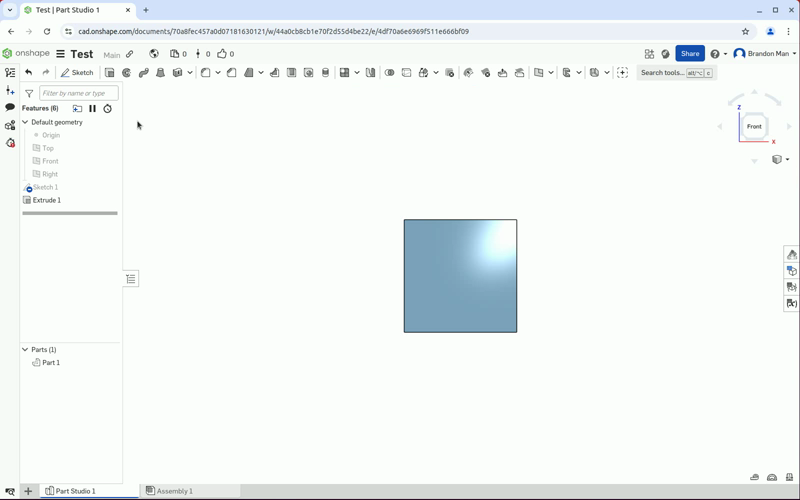
key(shift+h)
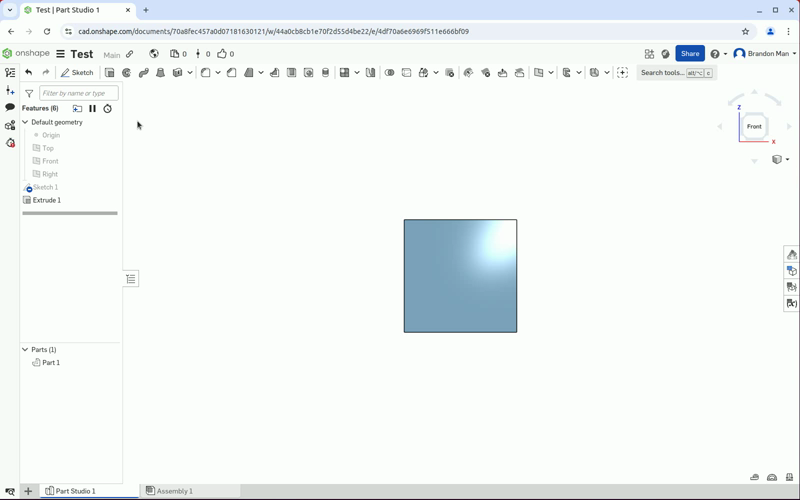
key(shift+h)
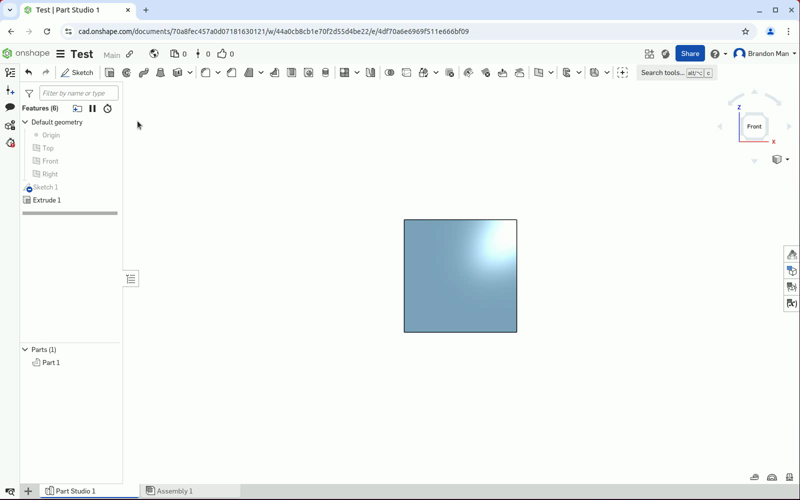
mouse_move(73, 189)
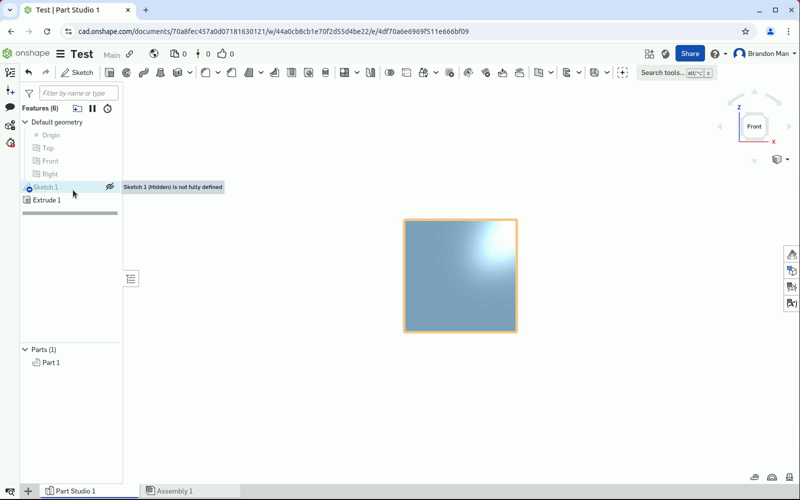
click(73, 189)
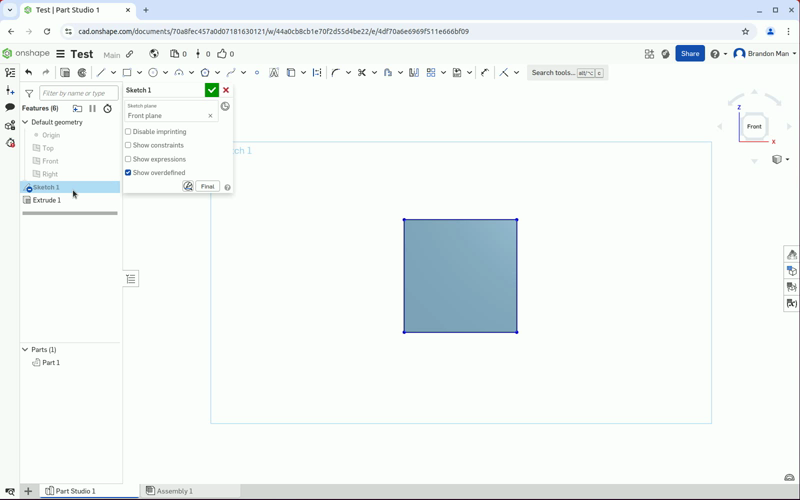
mouse_move(229, 92)
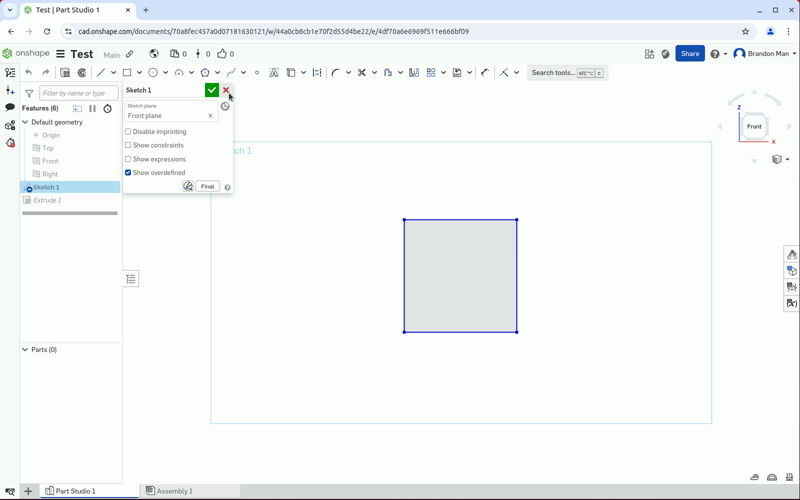
click(229, 92)
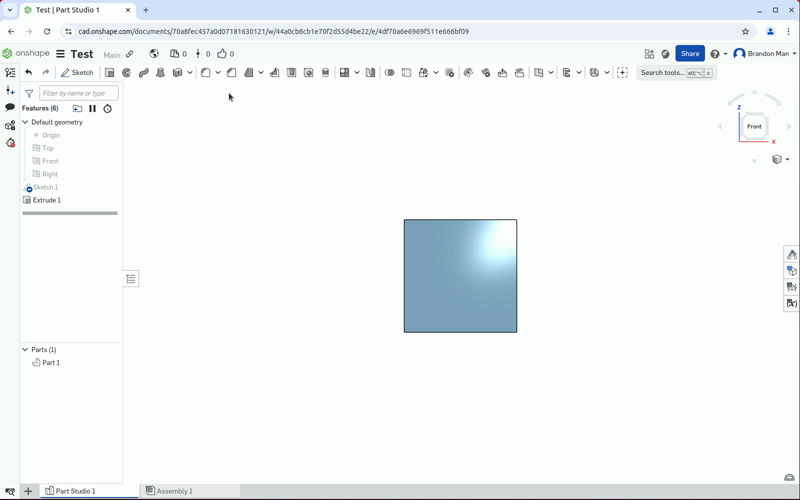
mouse_move(73, 352)
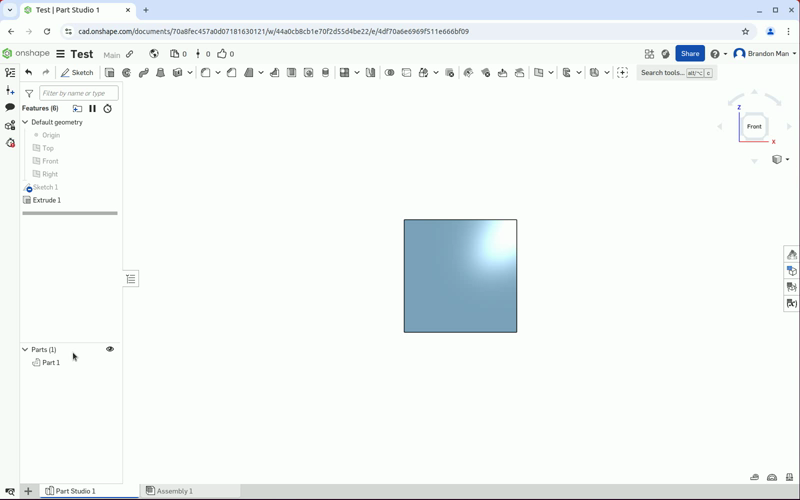
key(y)
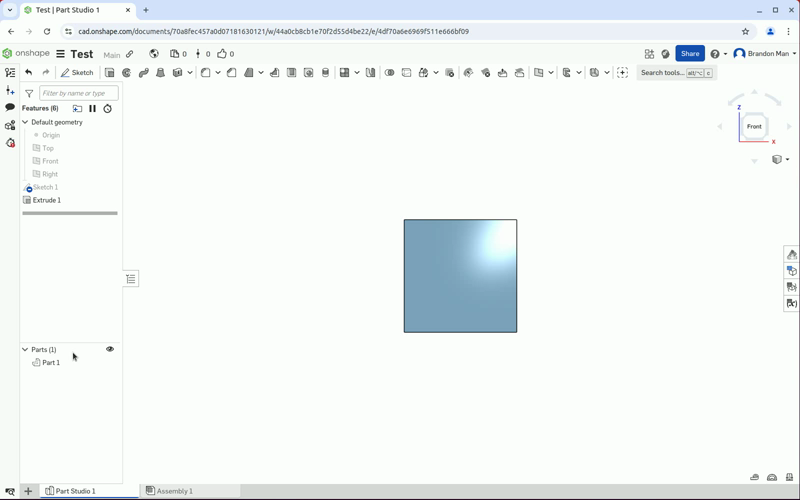
key(shift+p)
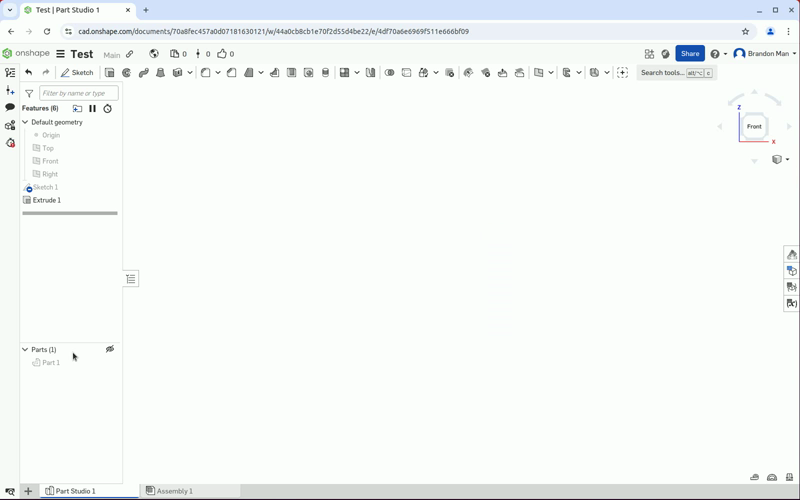
key(space)
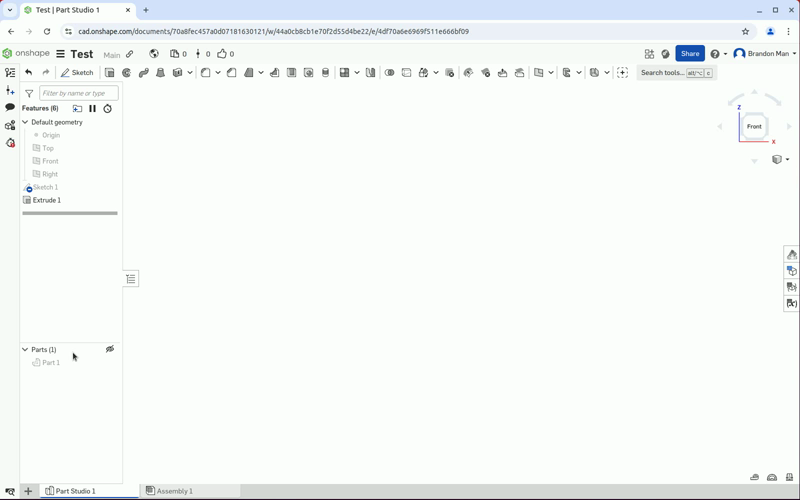
key_down(shift)
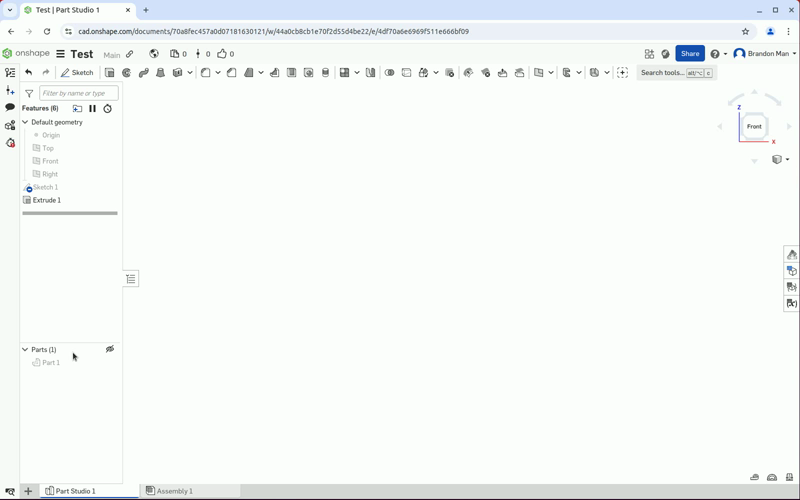
key(down)
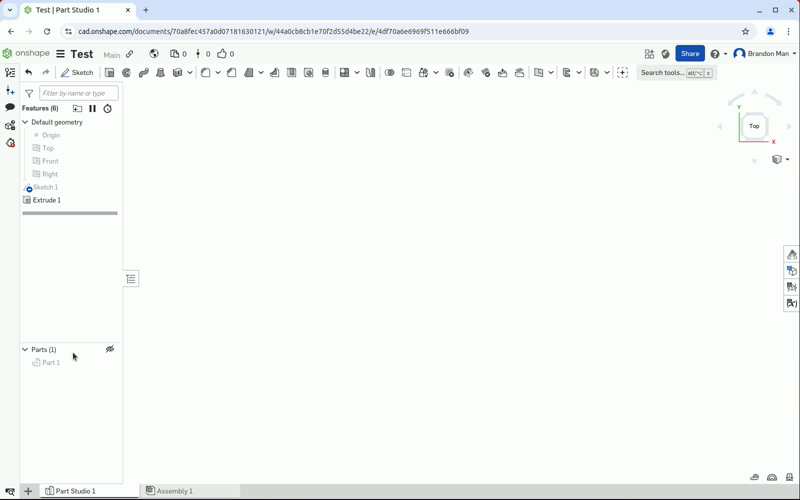
key_up(shift)
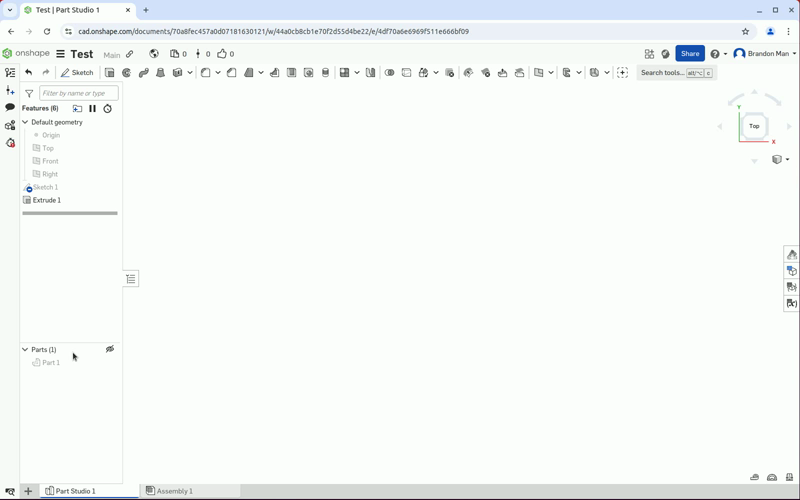
mouse_move(73, 352)
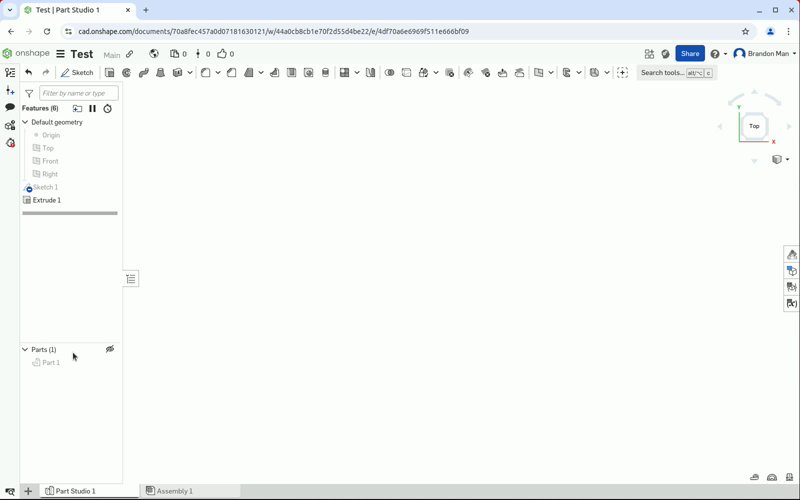
key(shift+y)
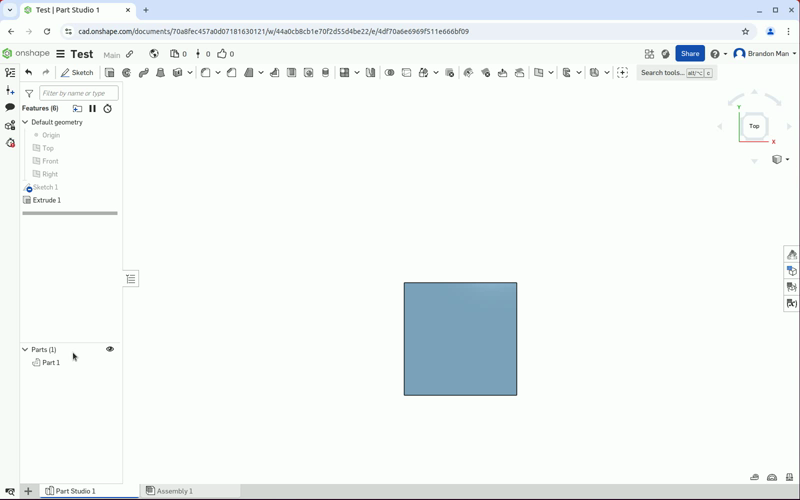
mouse_move(541, 75)
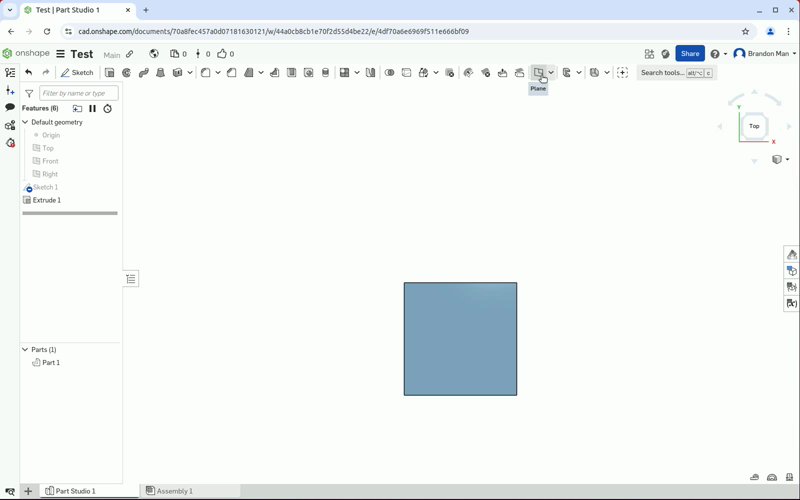
click(541, 75)
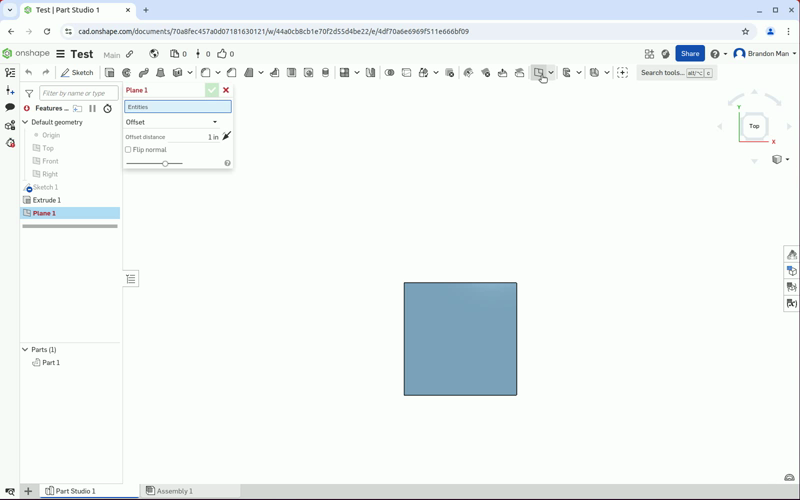
mouse_move(73, 150)
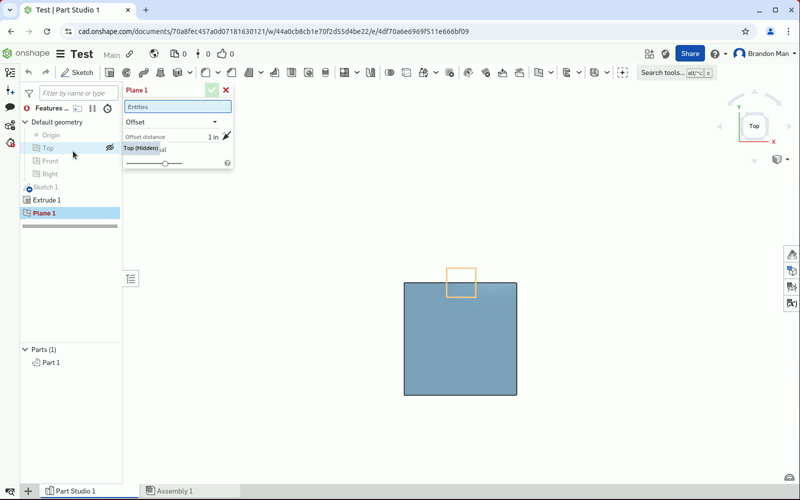
click(73, 150)
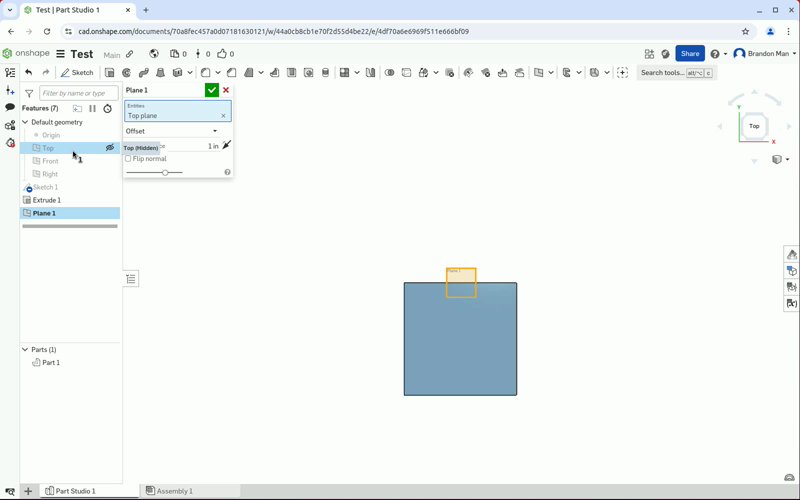
key(tab, 2)
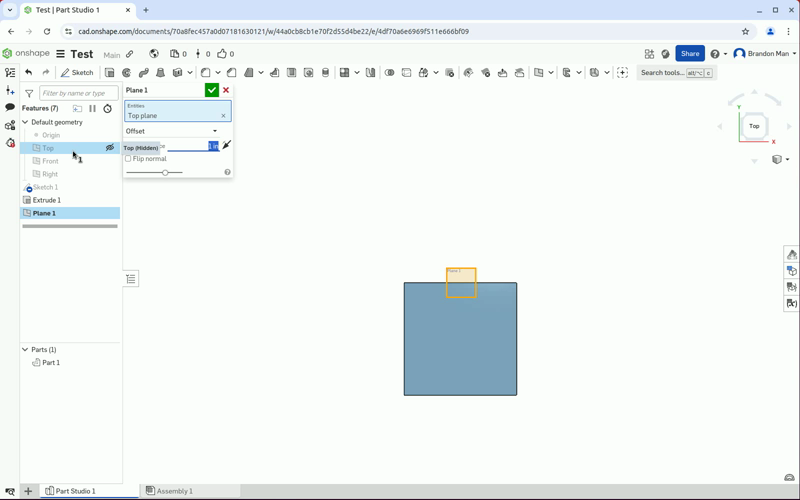
text(13.002)
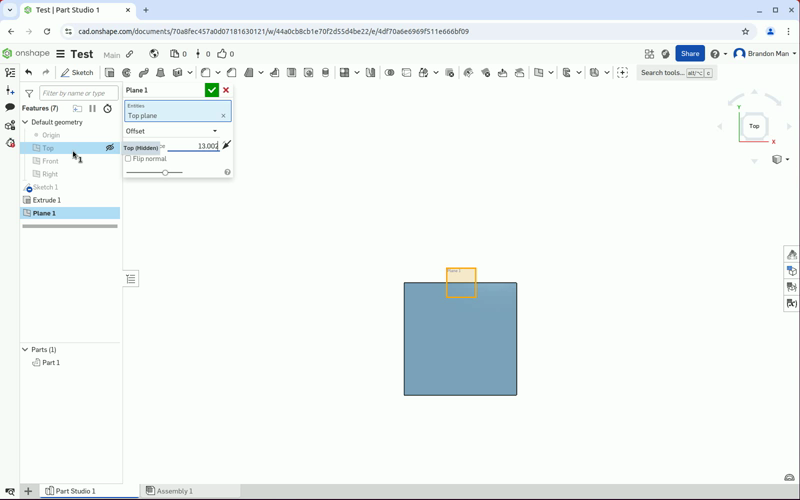
key(enter, 2)
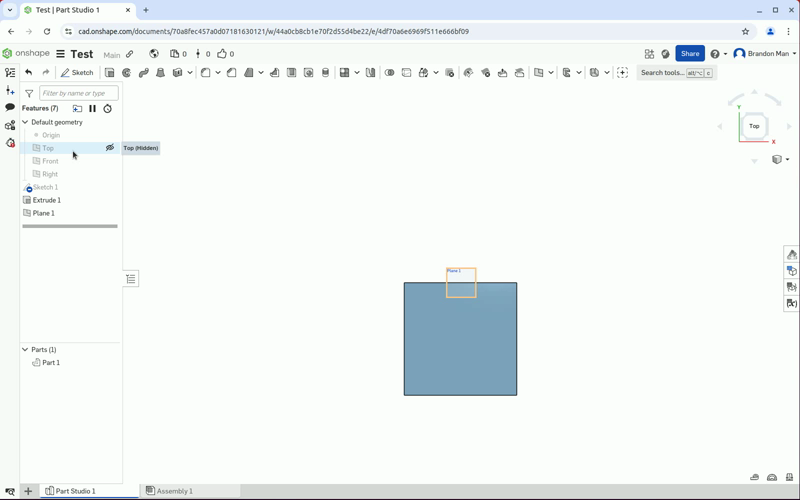
key(shift+s)
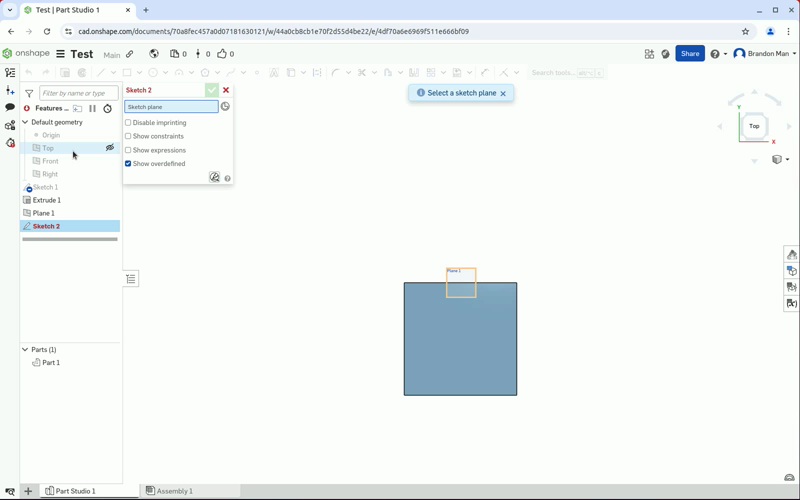
mouse_move(73, 215)
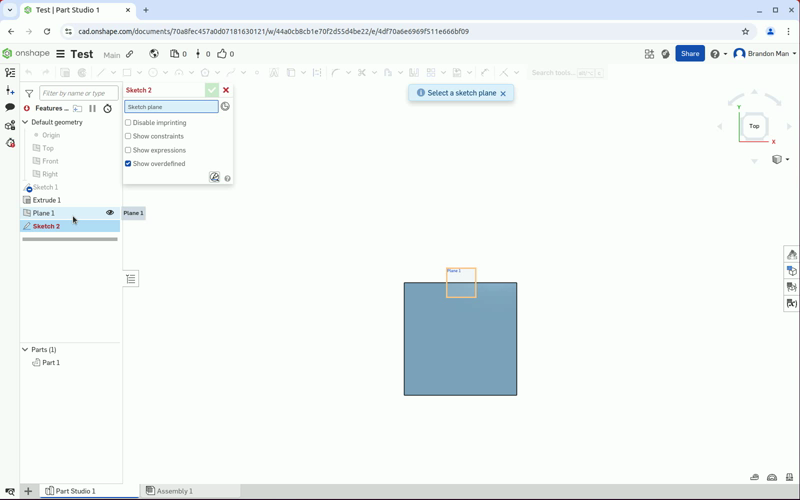
click(73, 215)
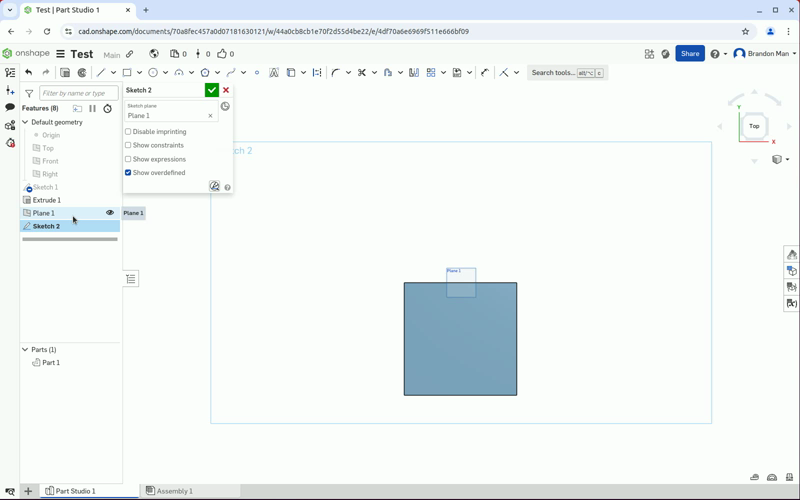
mouse_move(73, 352)
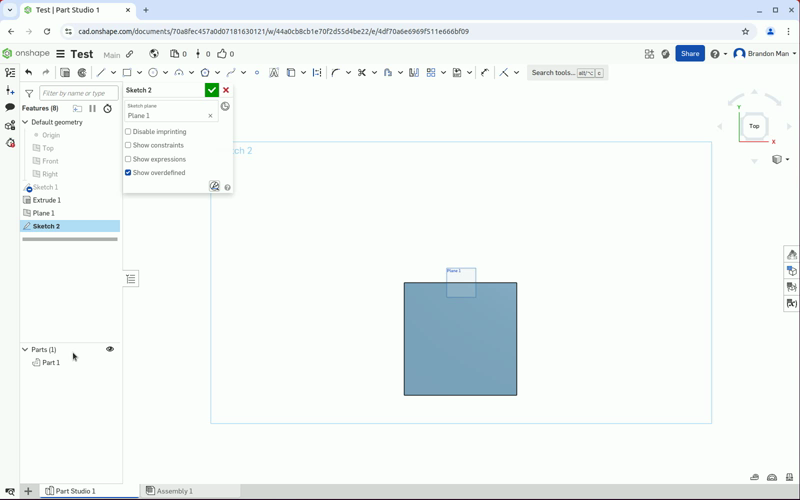
key(y)
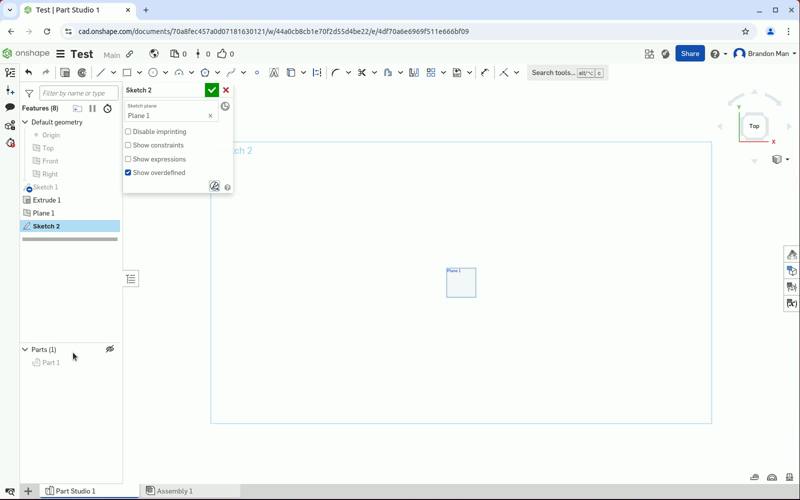
key(l)
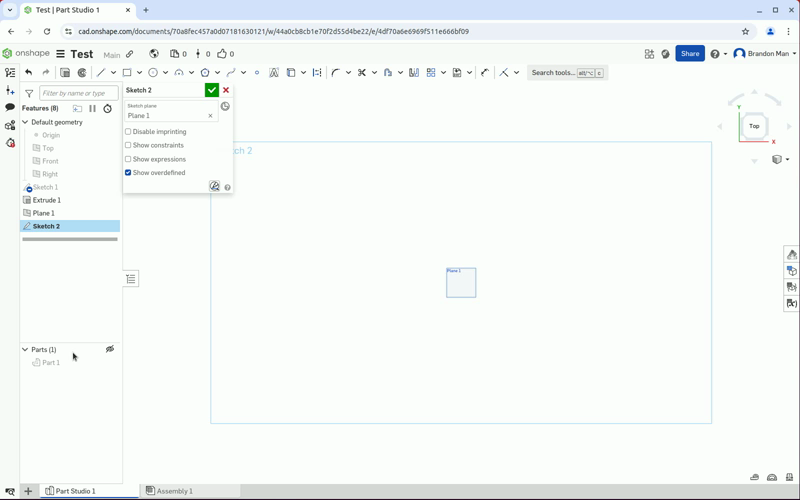
key_down(shift)
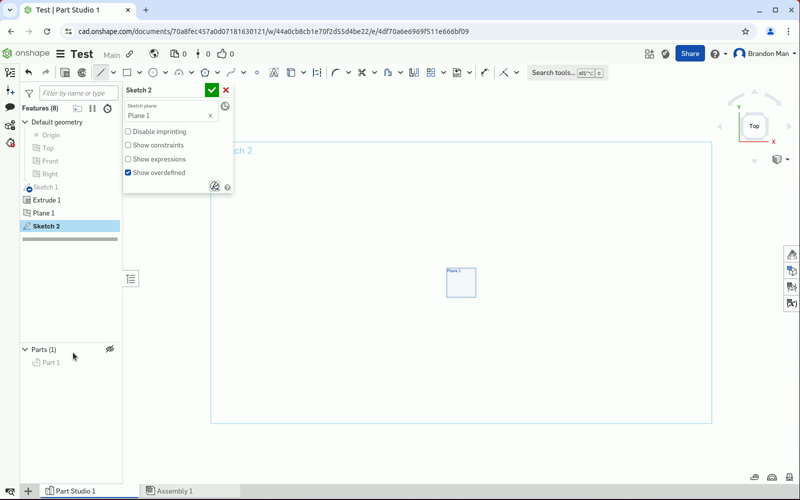
mouse_move(404, 395)
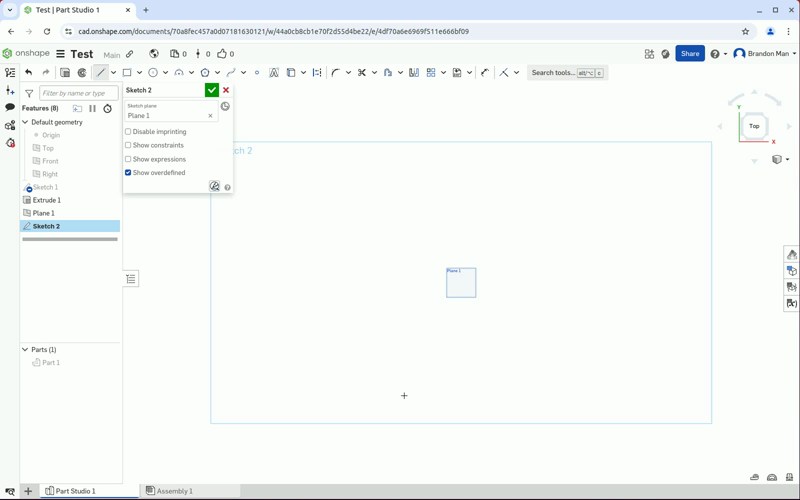
click(404, 395)
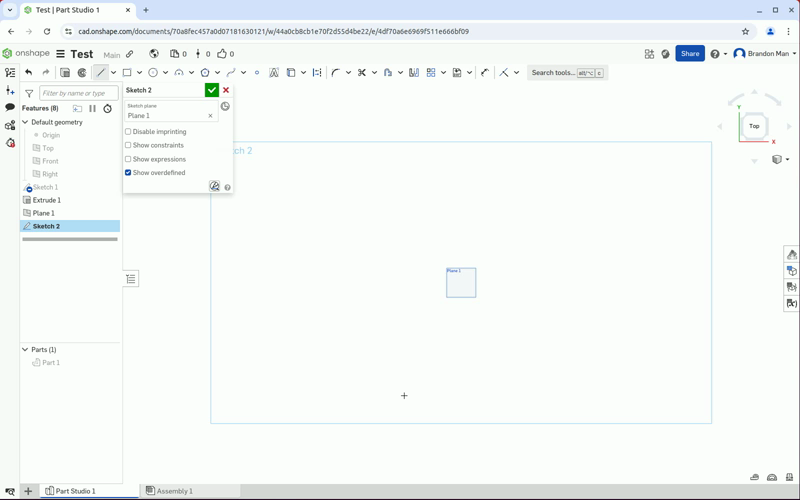
key_up(shift)
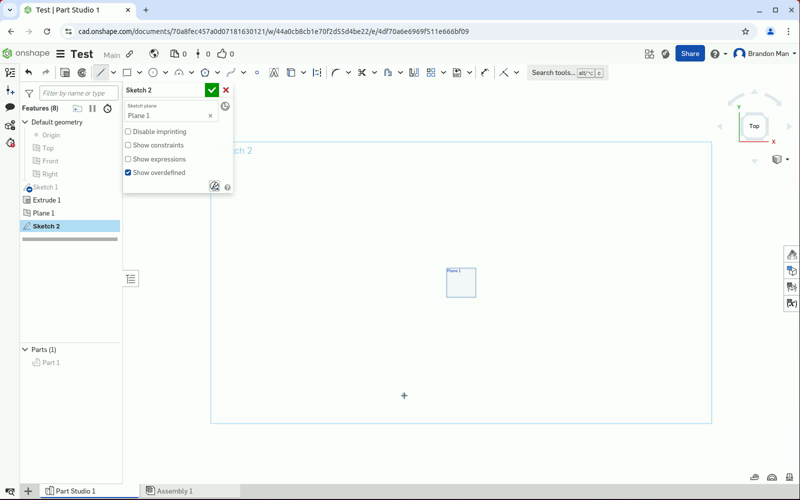
key_down(shift)
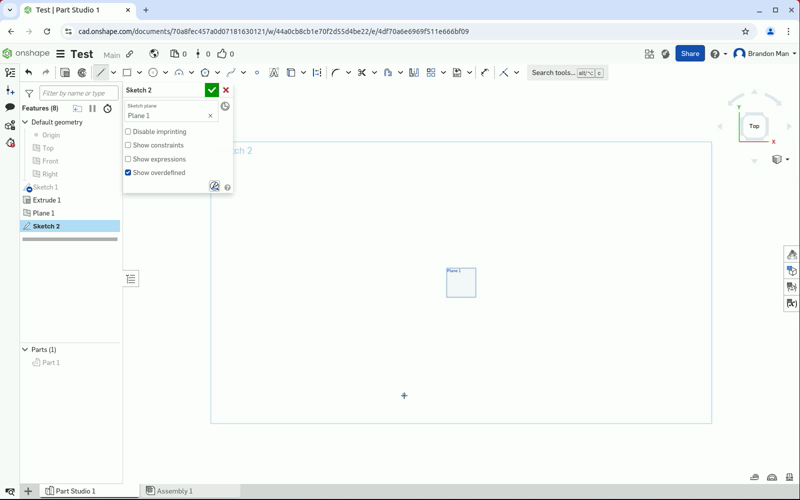
mouse_move(489, 395)
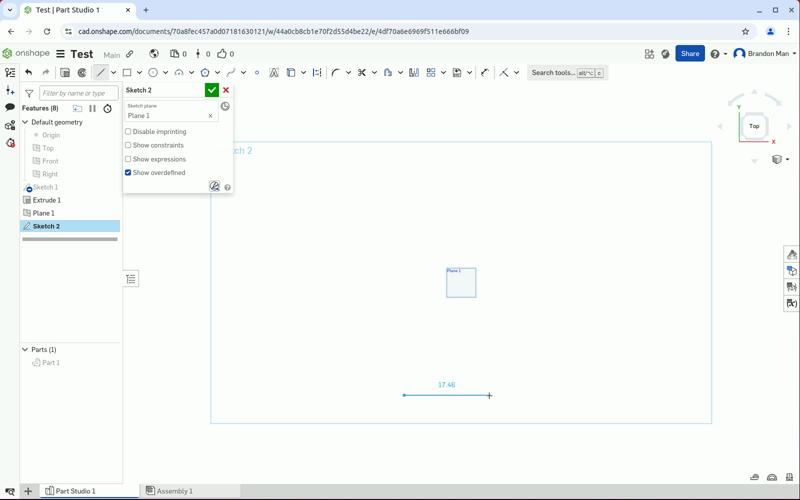
click(489, 395)
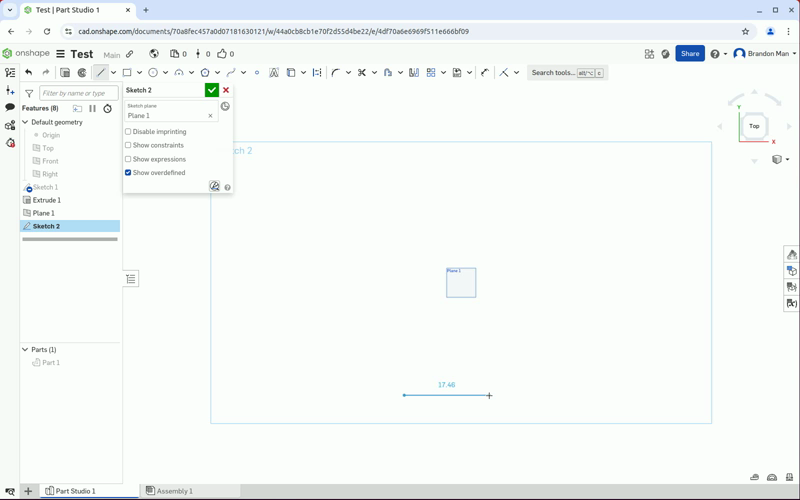
key_up(shift)
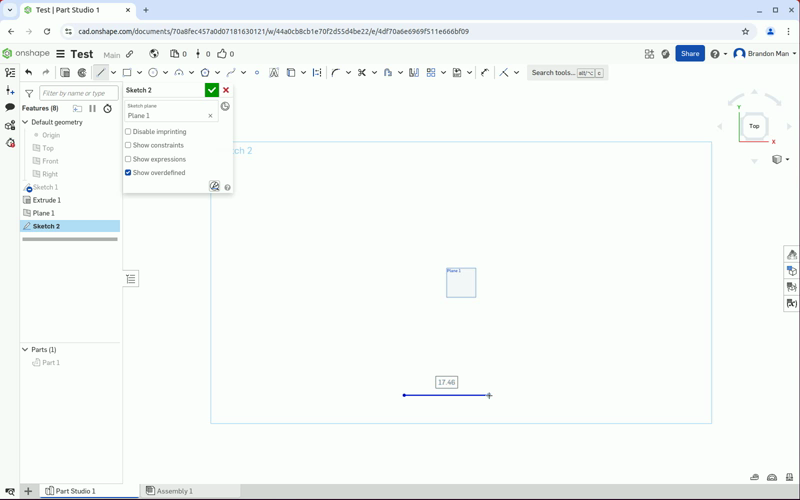
key_down(shift)
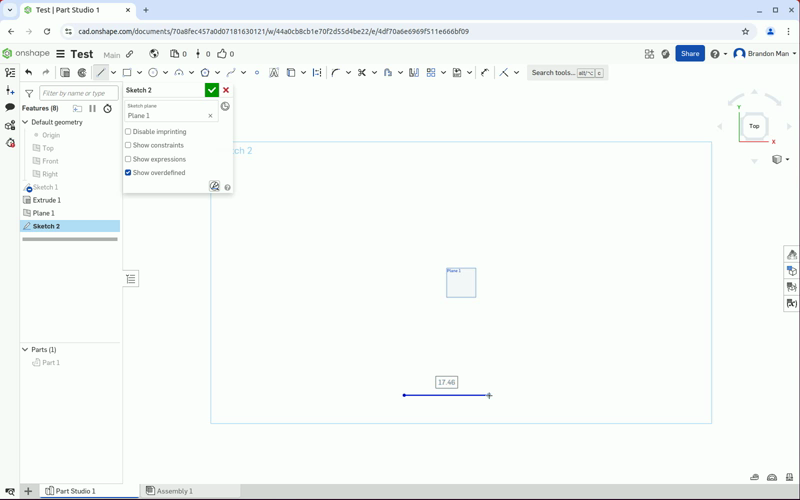
mouse_move(519, 395)
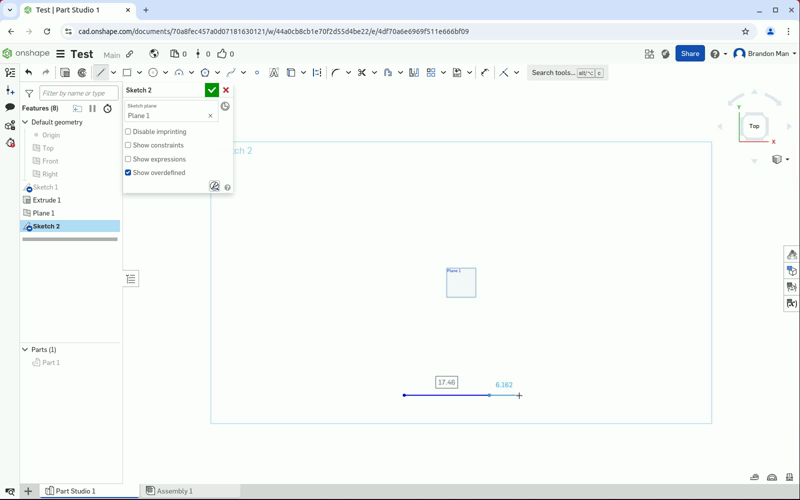
mouse_move(489, 339)
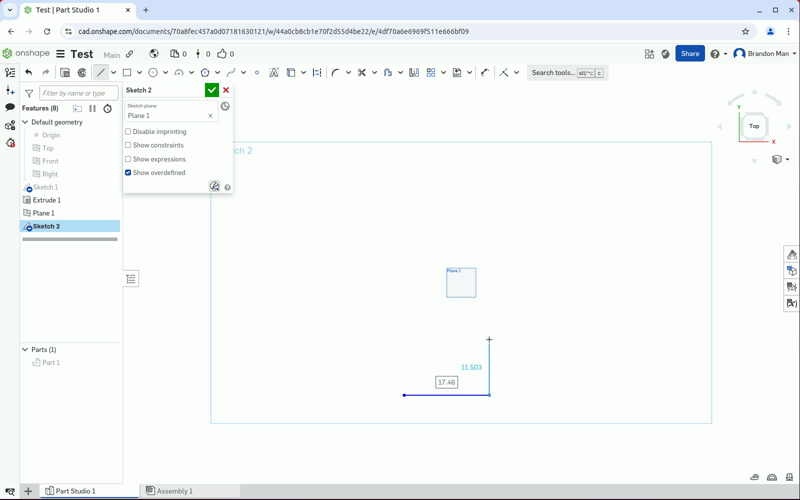
click(489, 339)
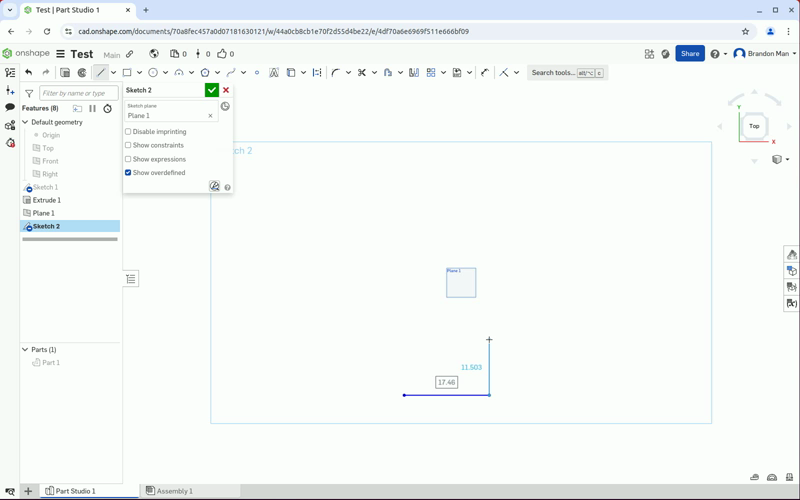
key_up(shift)
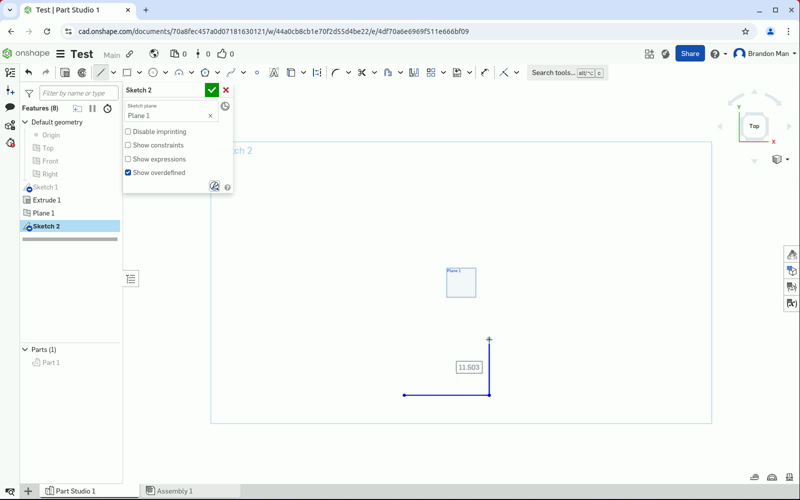
key_down(shift)
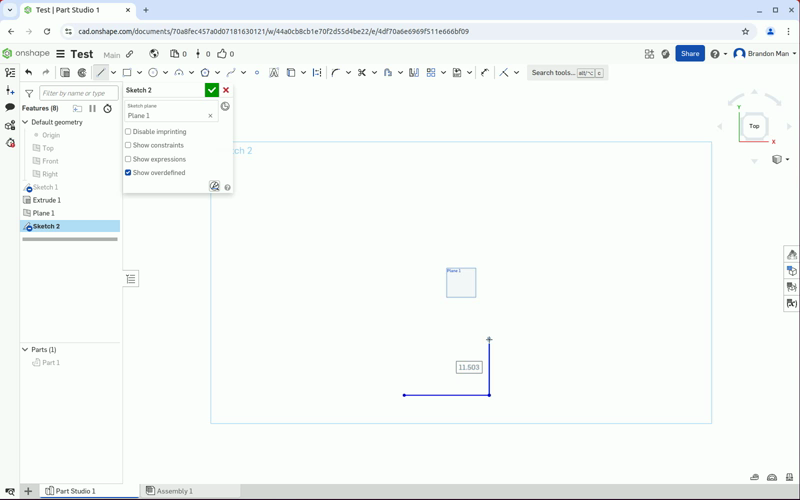
mouse_move(404, 339)
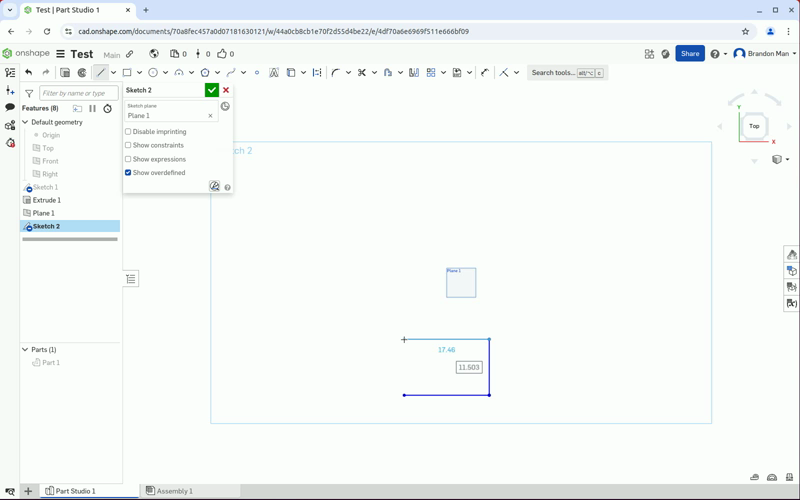
click(404, 339)
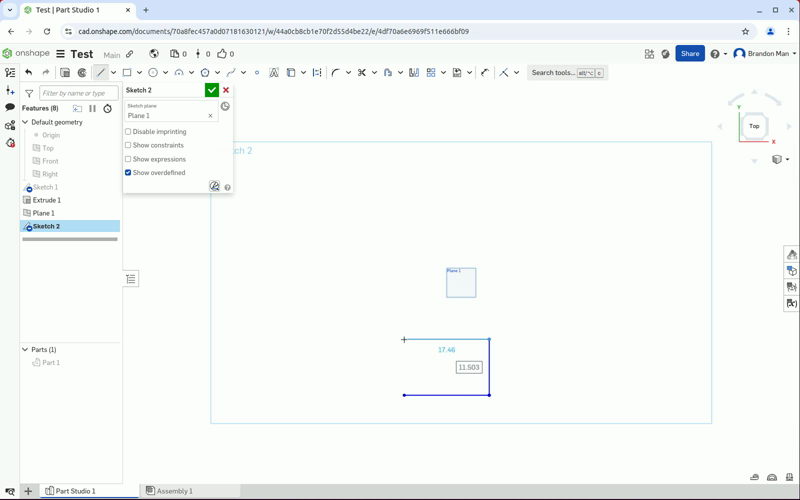
key_up(shift)
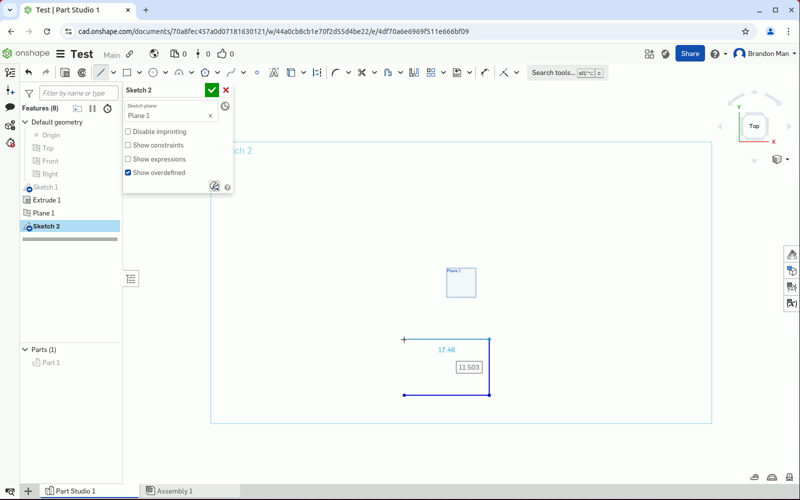
mouse_move(434, 339)
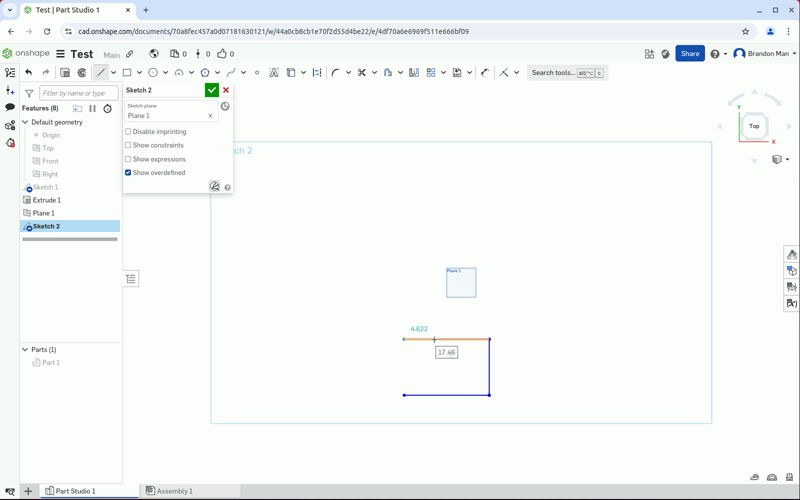
key_down(shift)
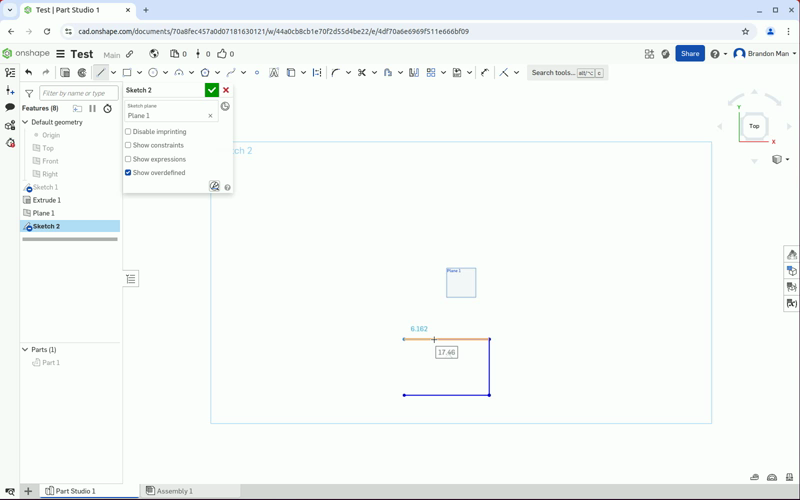
mouse_move(404, 395)
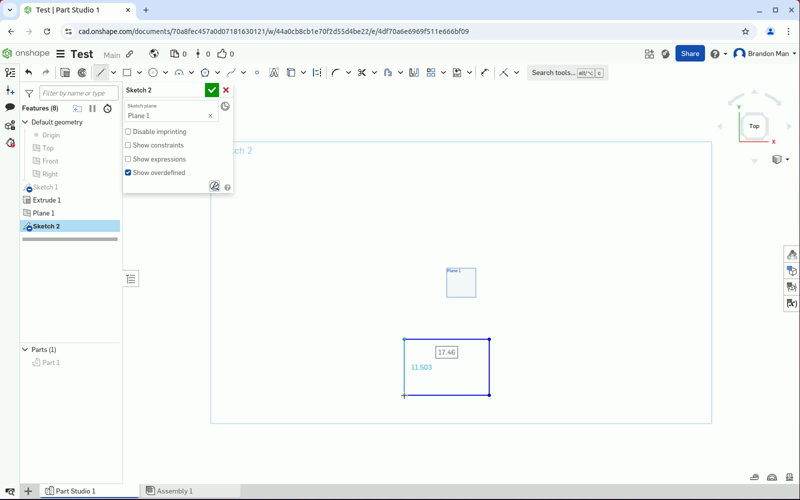
key_up(shift)
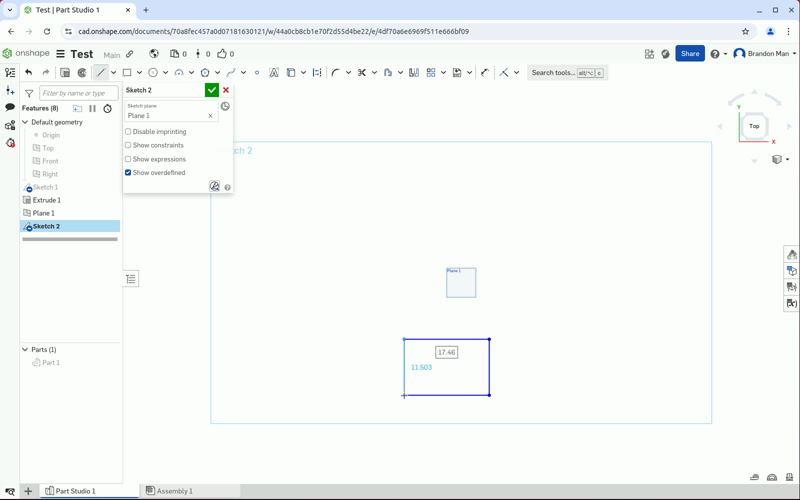
click(404, 395)
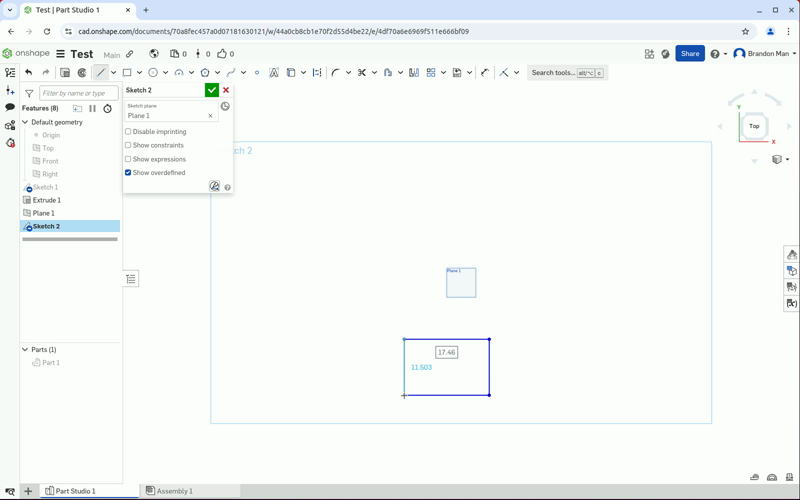
key(esc)
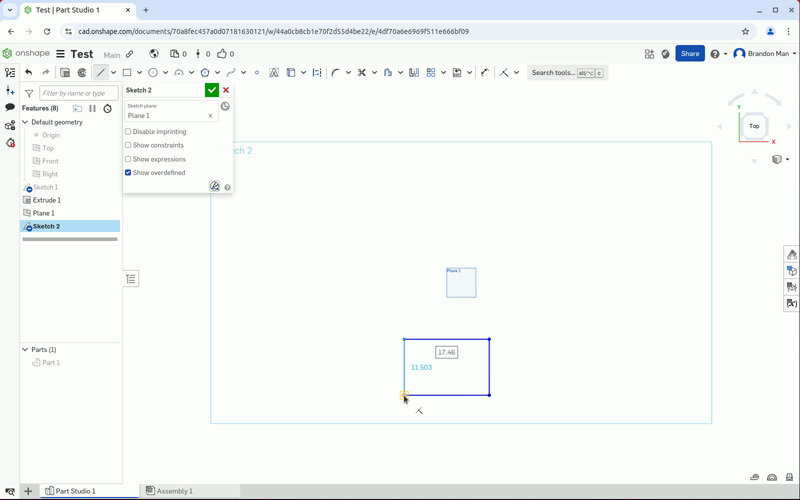
mouse_move(410, 365)
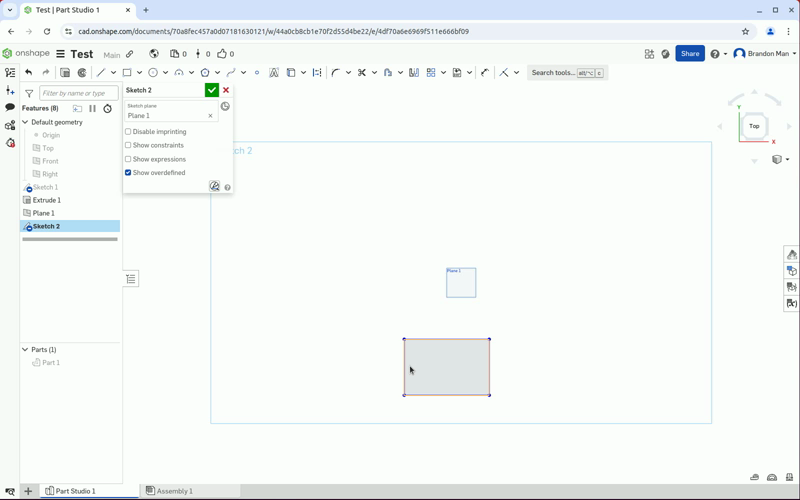
click(410, 365)
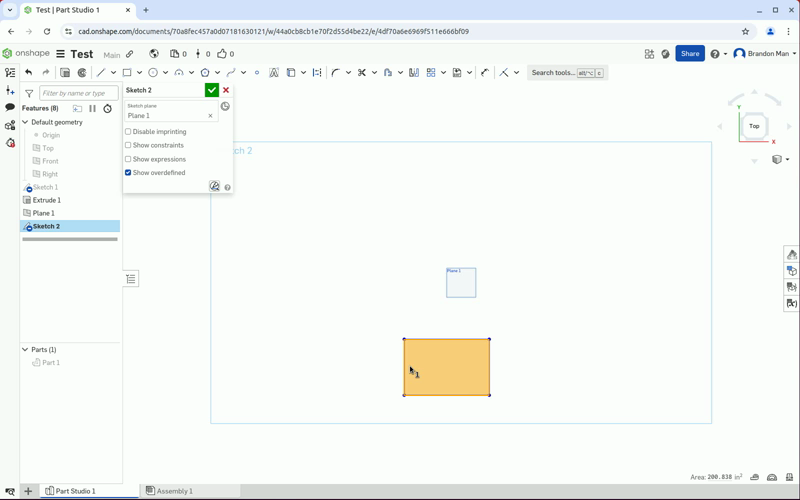
mouse_move(73, 352)
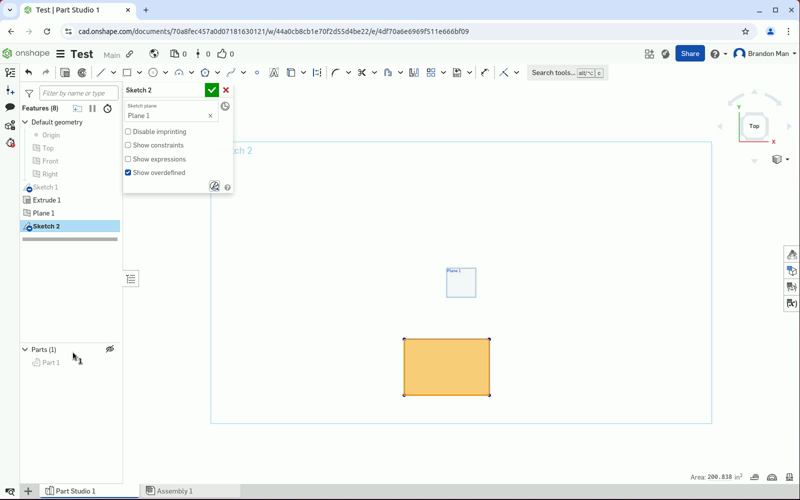
key(shift+y)
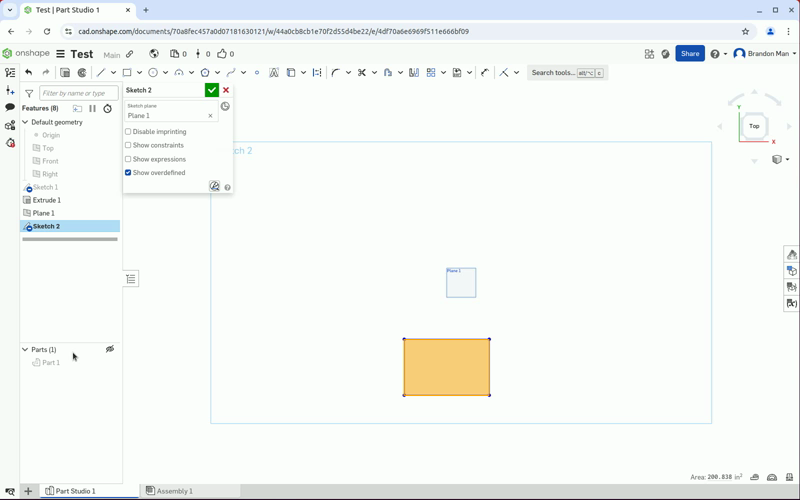
key(shift+e)
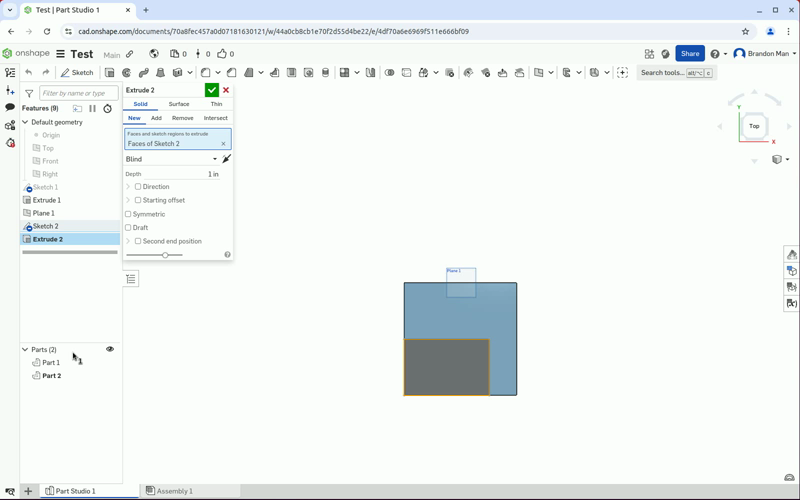
mouse_move(143, 106)
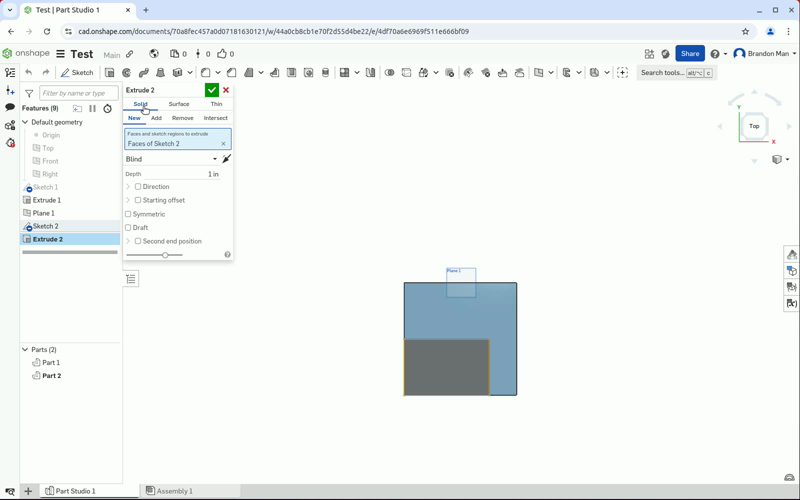
click(143, 106)
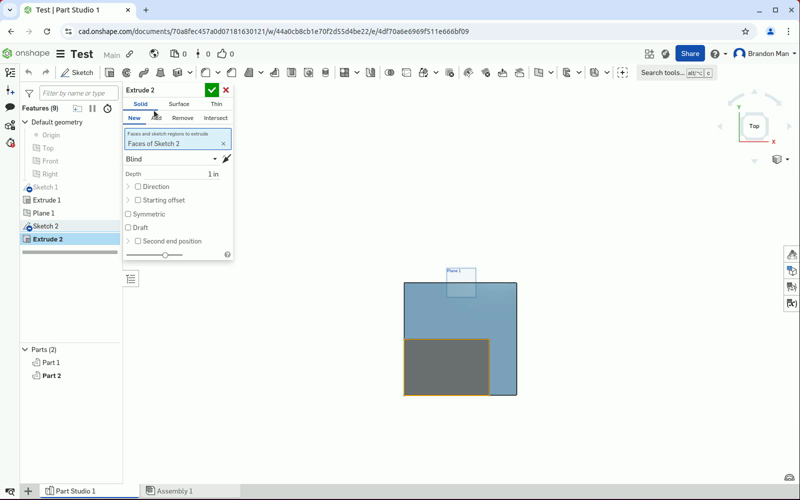
mouse_move(186, 120)
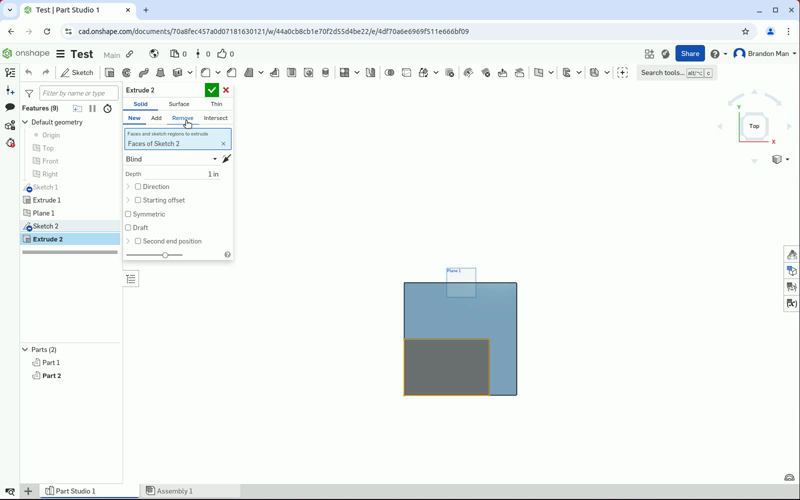
click(186, 120)
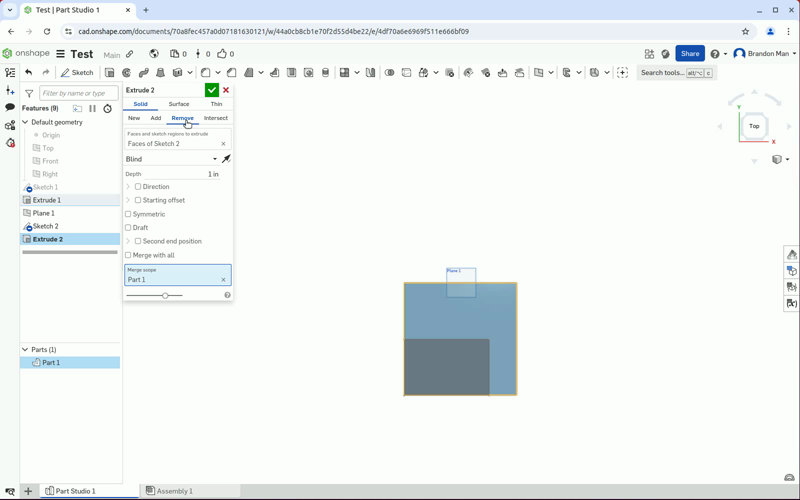
key(tab, 4)
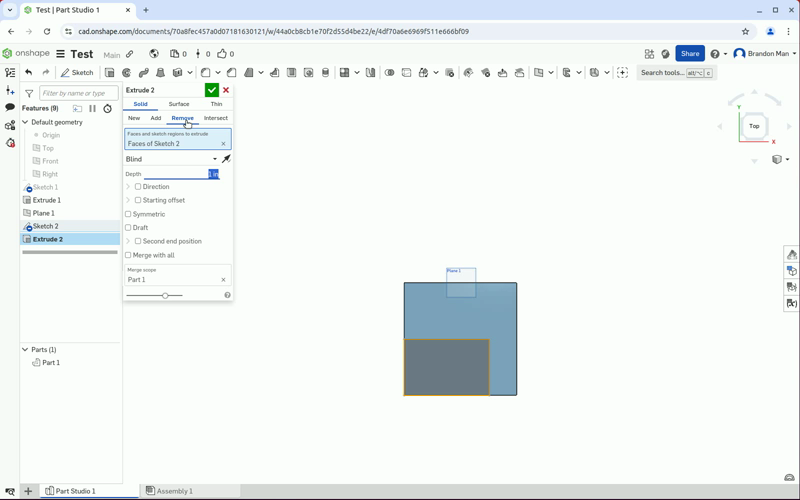
text(11.554)
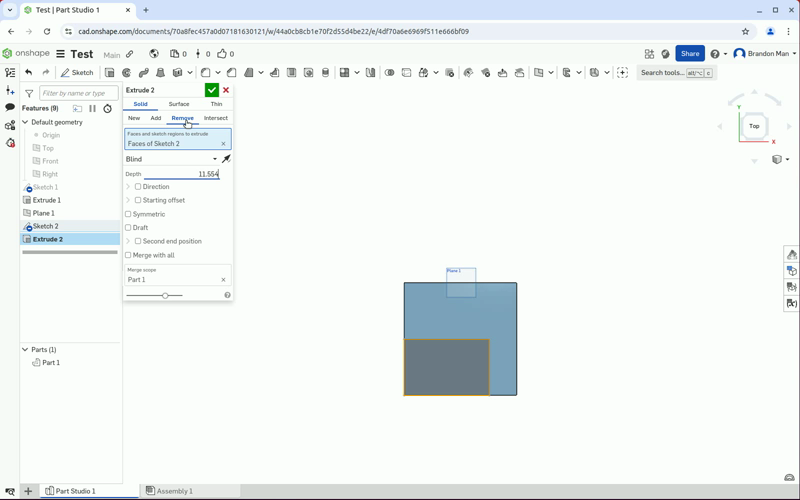
key(tab, 6)
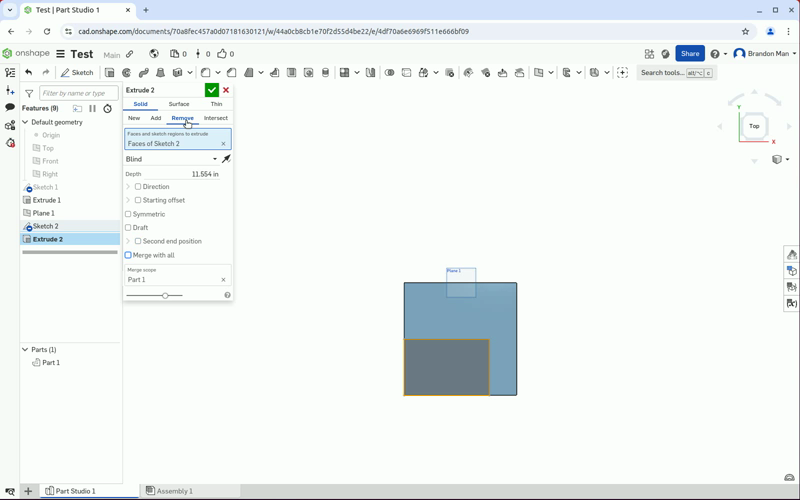
key(space)
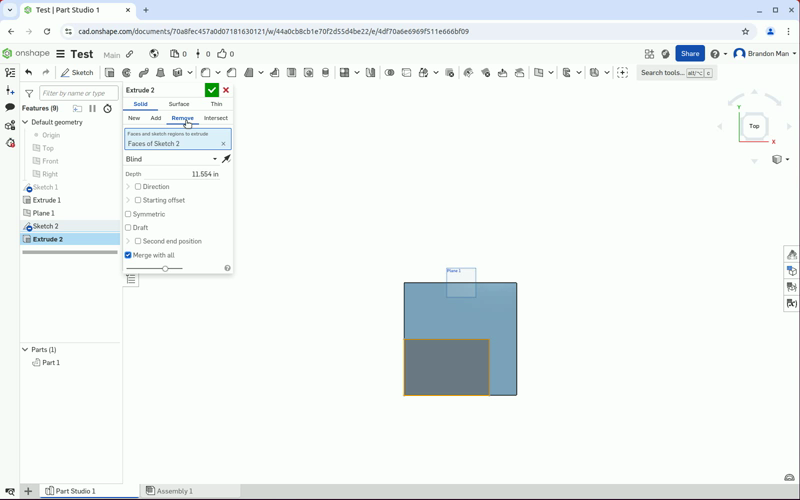
key(enter)
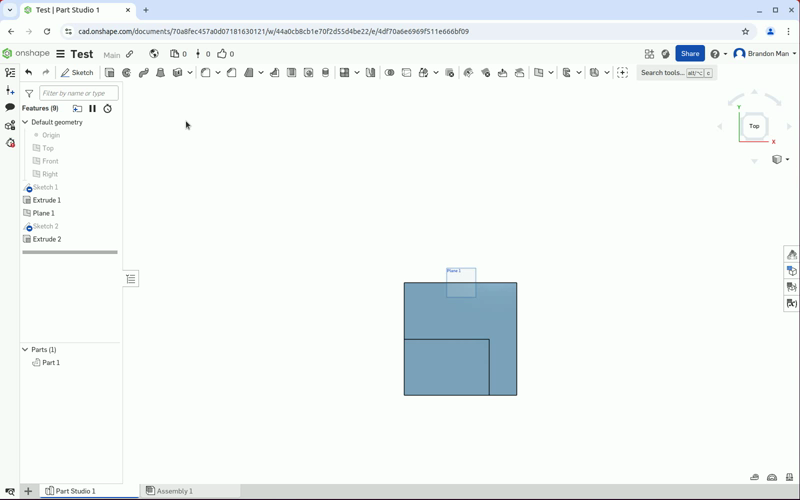
key(shift+h)
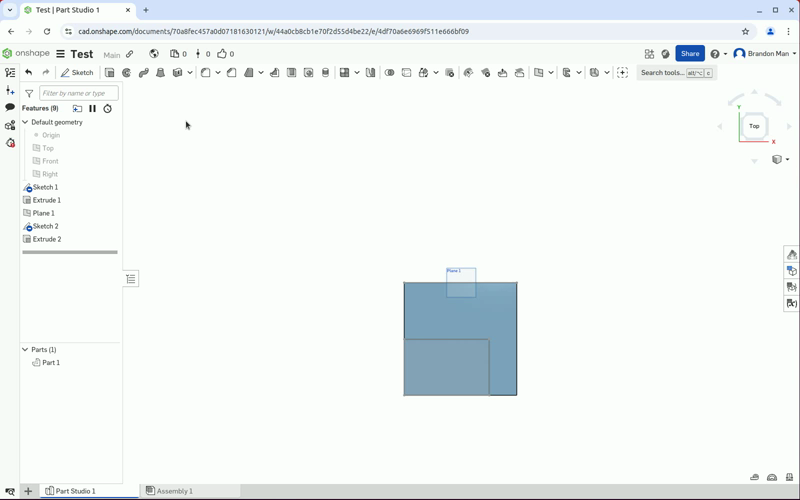
key(shift+h)
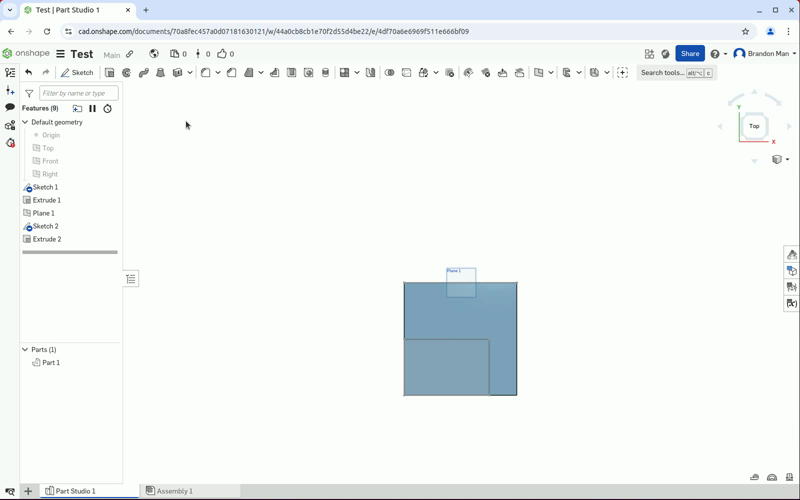
key(shift+7)
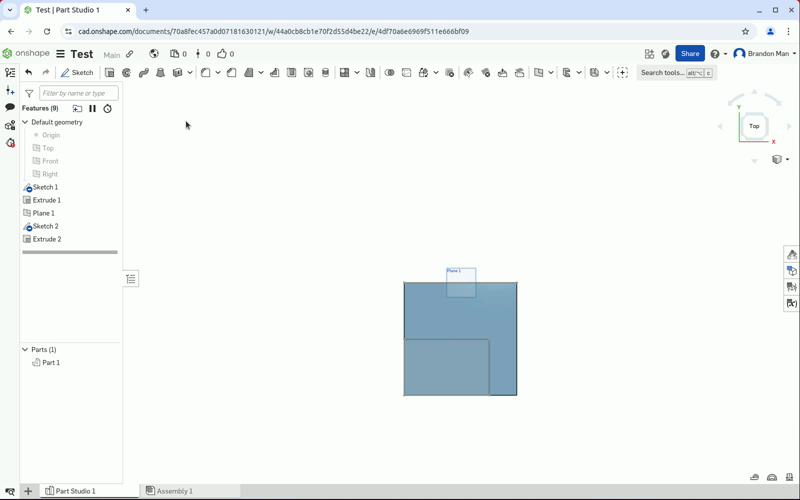
key(up, 3)
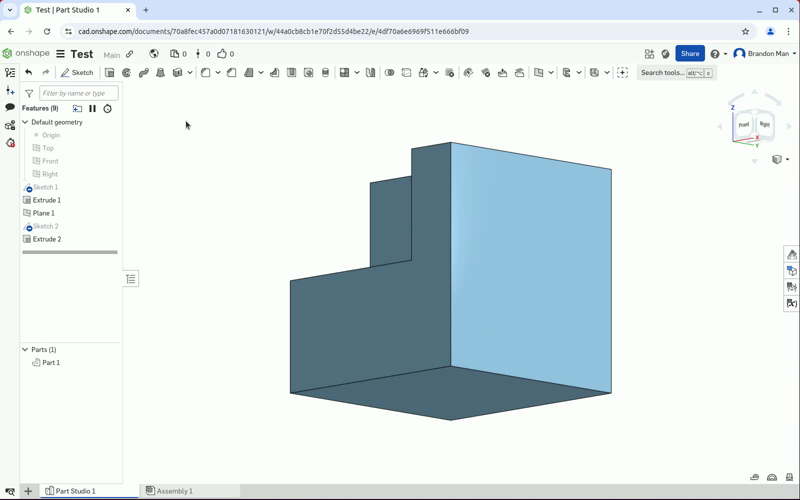
key(left, 3)
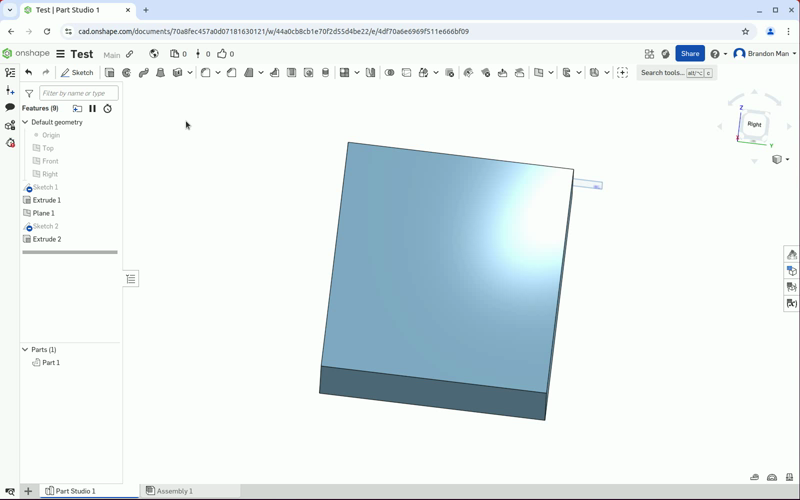
key(right, 3)
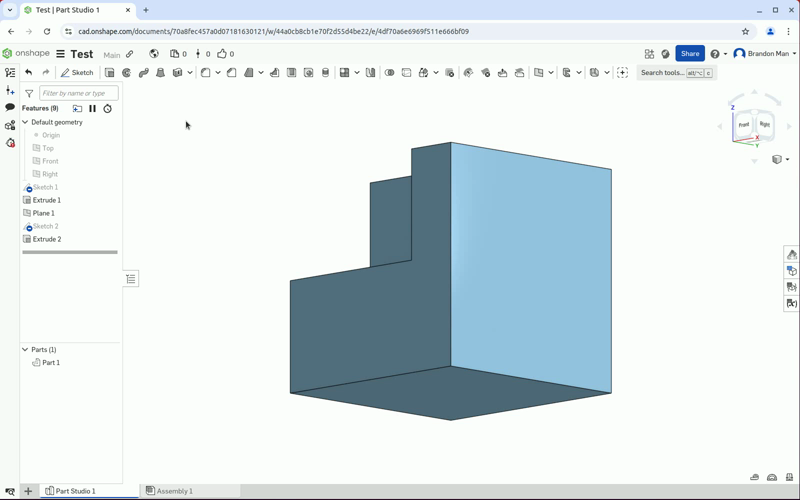
key(down, 3)
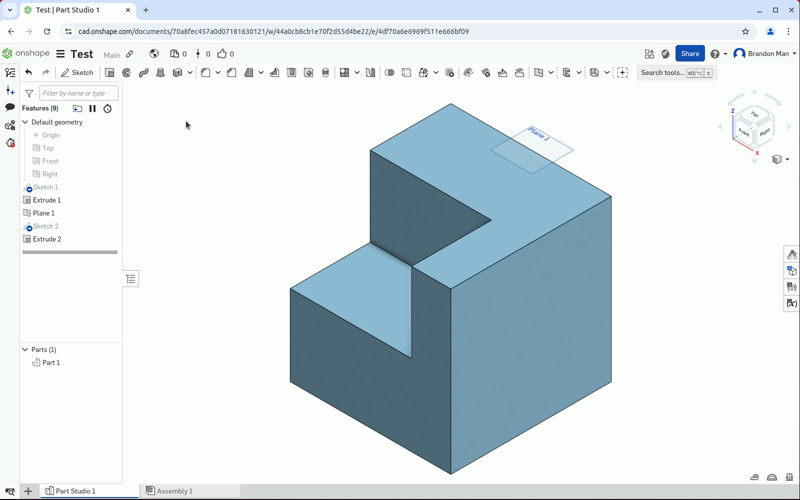
mouse_move(73, 189)
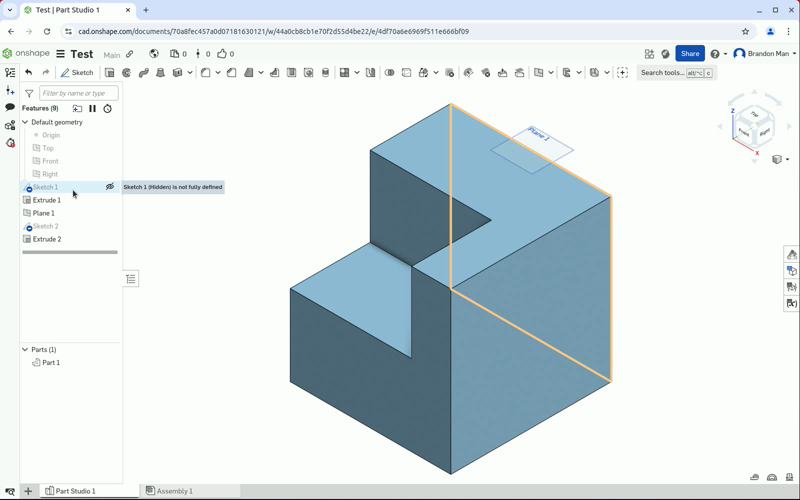
click(73, 189)